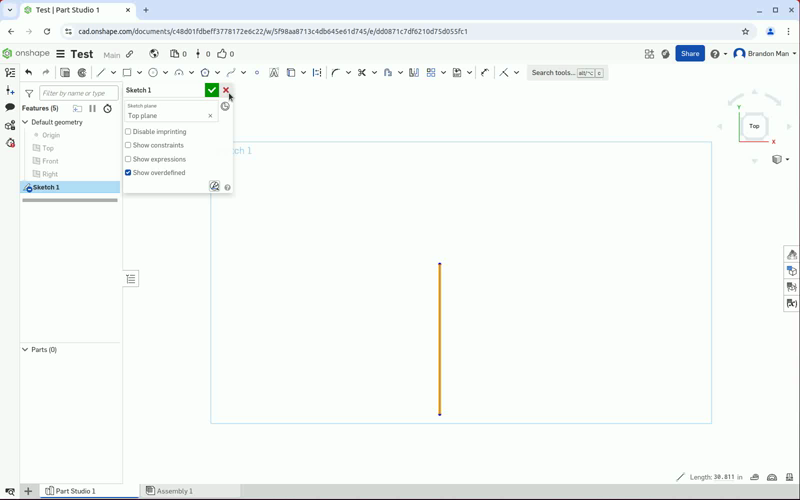
key(shift+h)
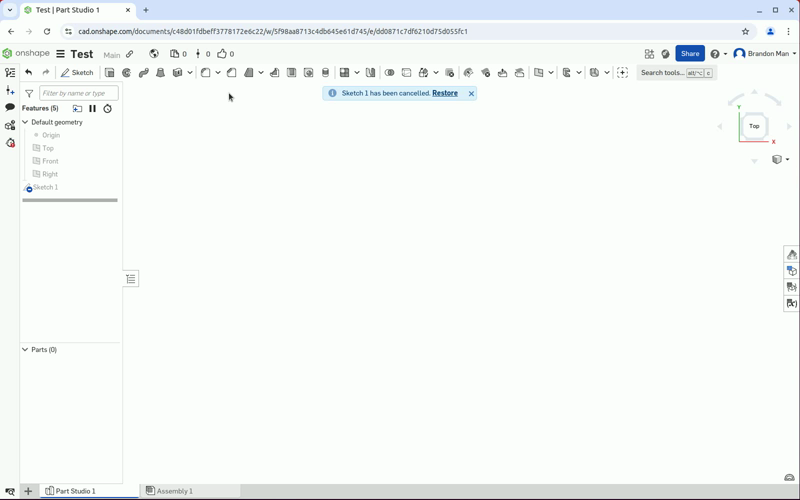
mouse_move(73, 352)
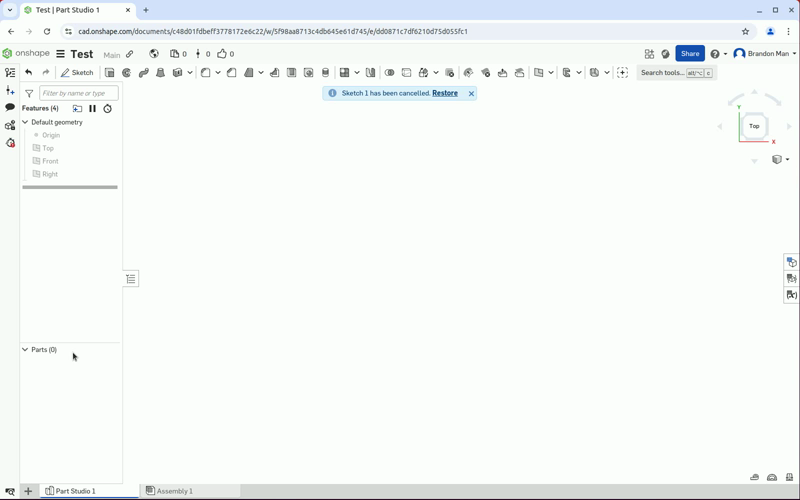
key(y)
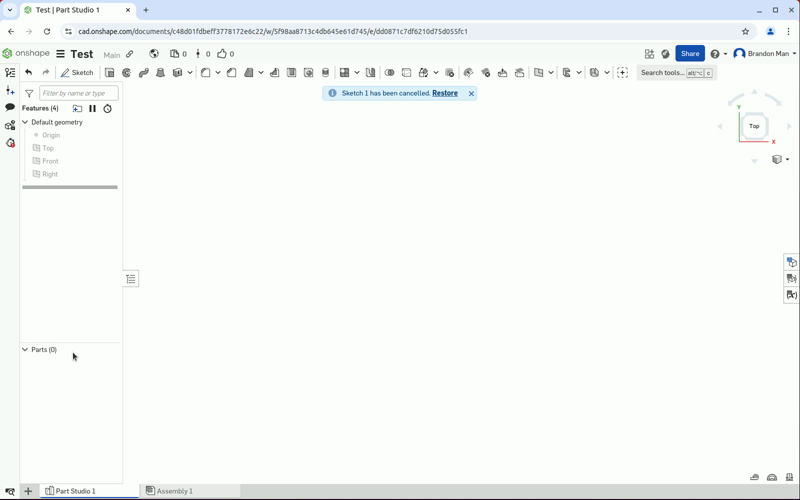
key(shift+p)
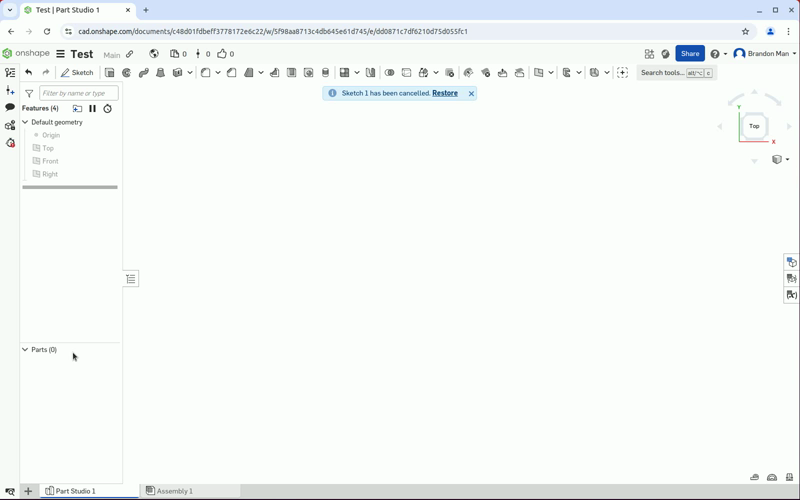
key(space)
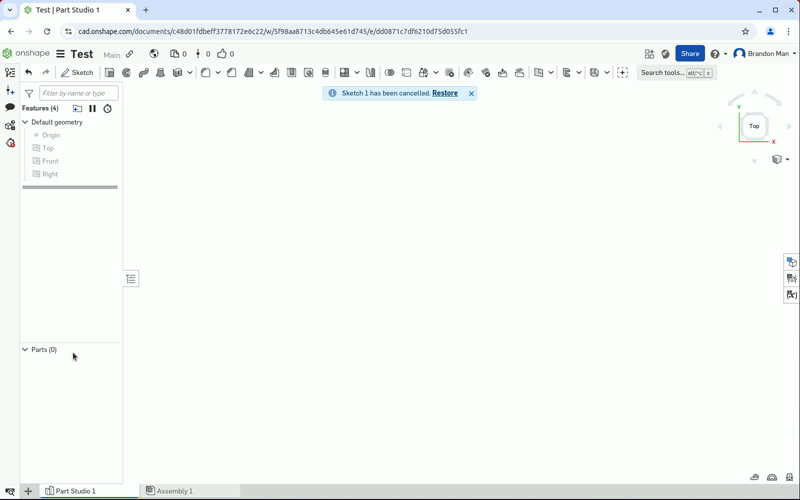
key_down(shift)
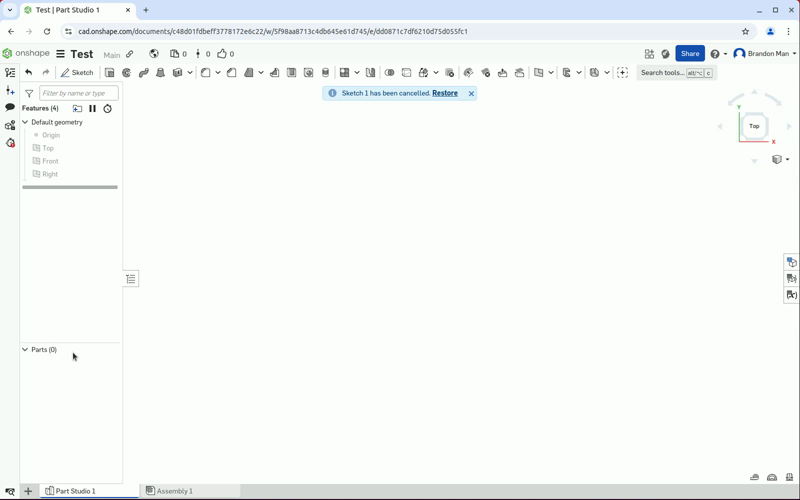
key(up)
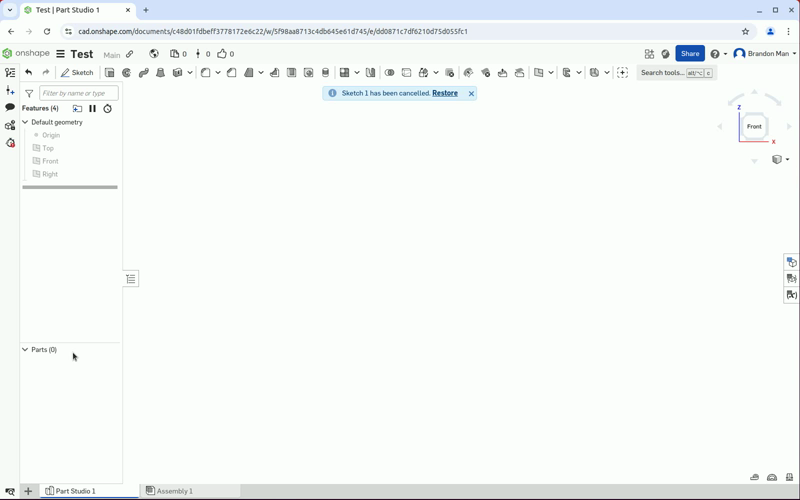
key_up(shift)
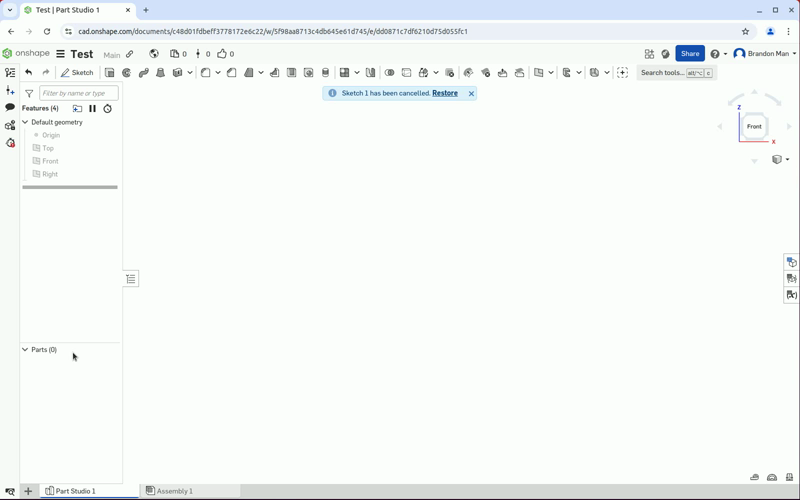
key(space)
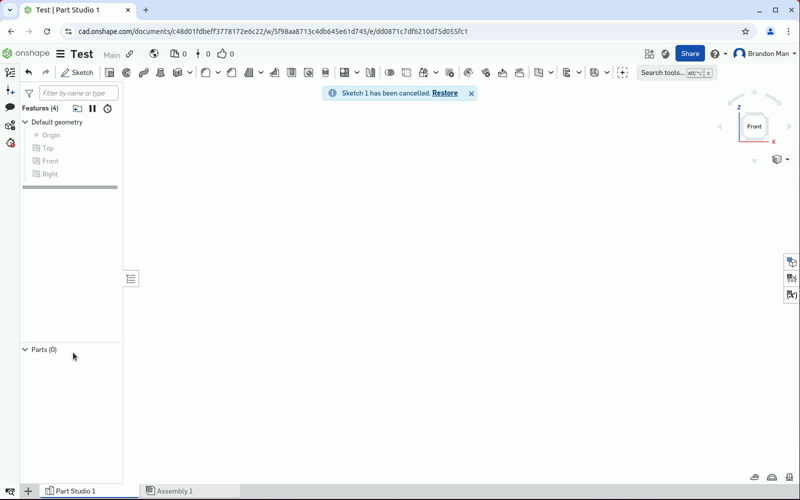
key_down(shift)
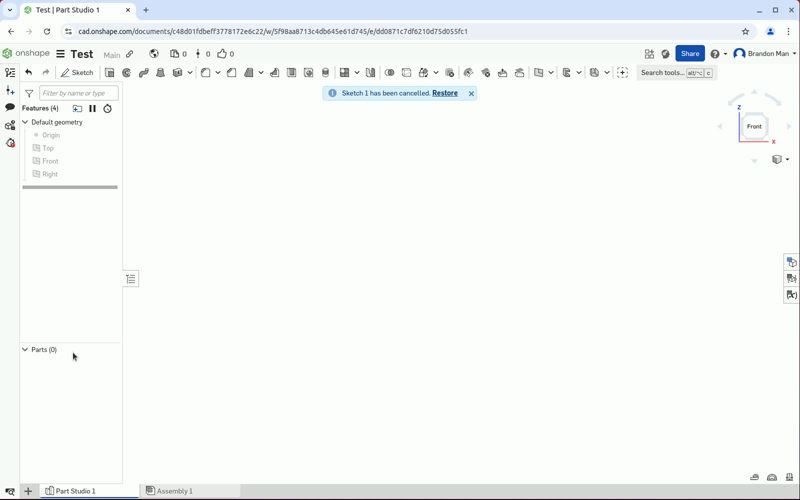
key(left)
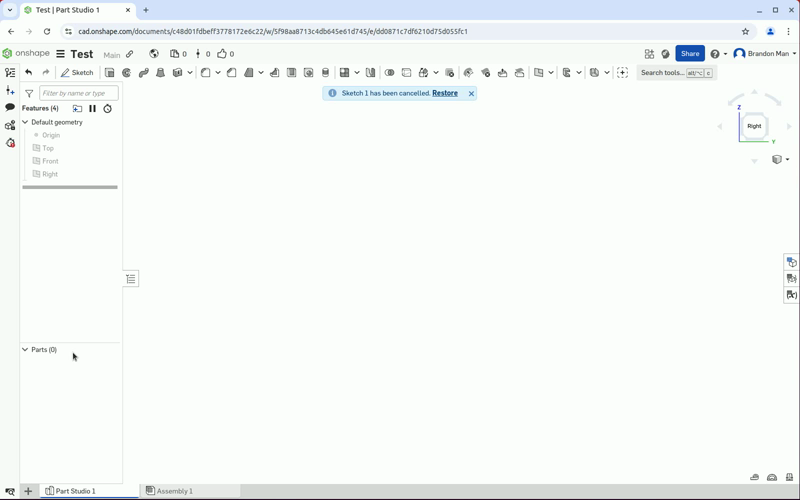
key_up(shift)
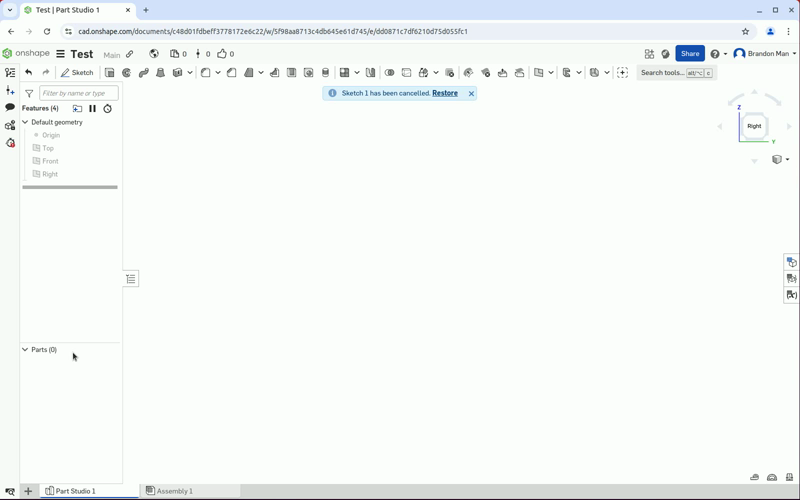
mouse_move(73, 352)
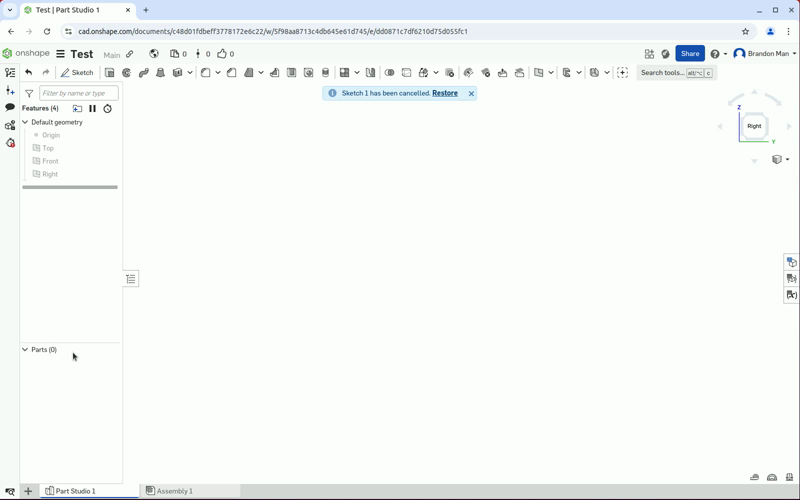
key(shift+y)
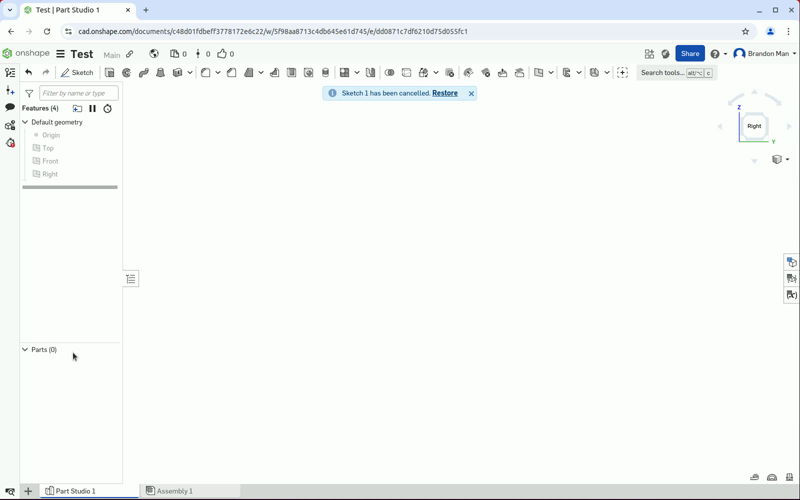
key(shift+s)
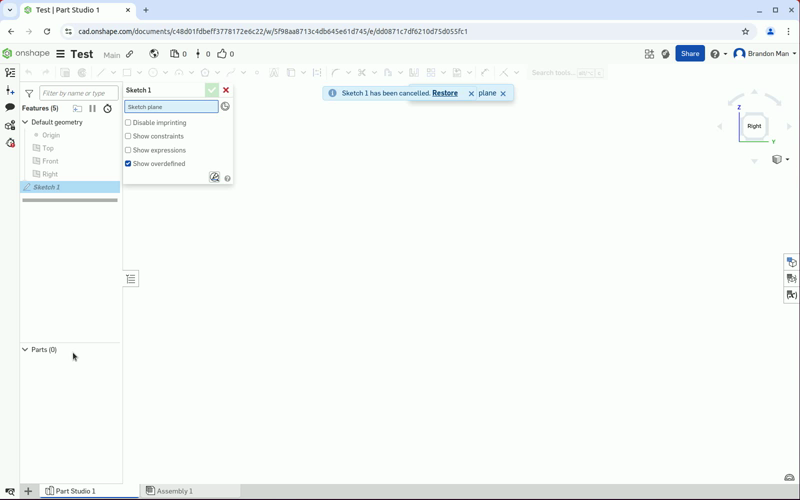
mouse_move(73, 176)
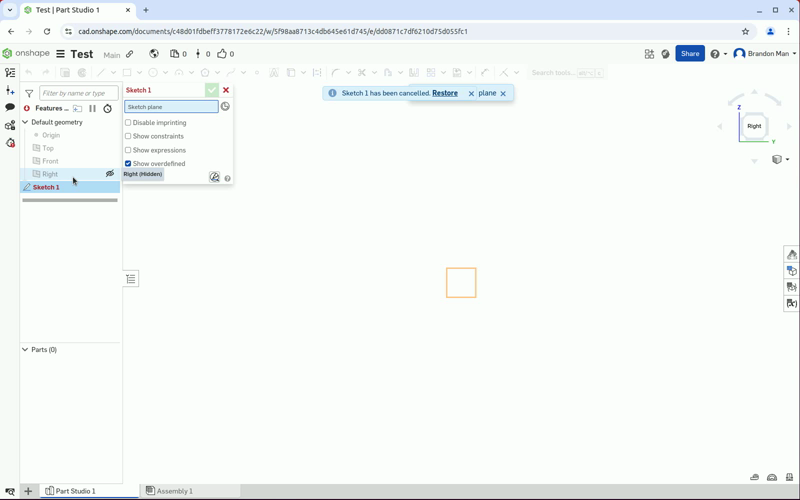
click(73, 176)
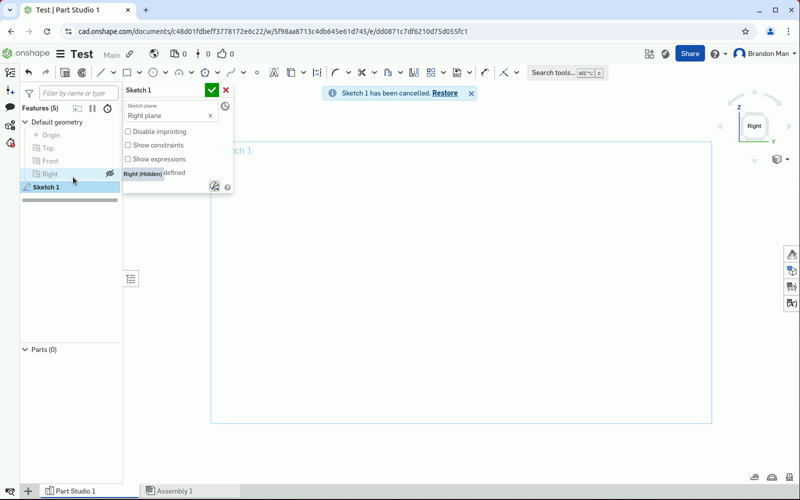
mouse_move(73, 352)
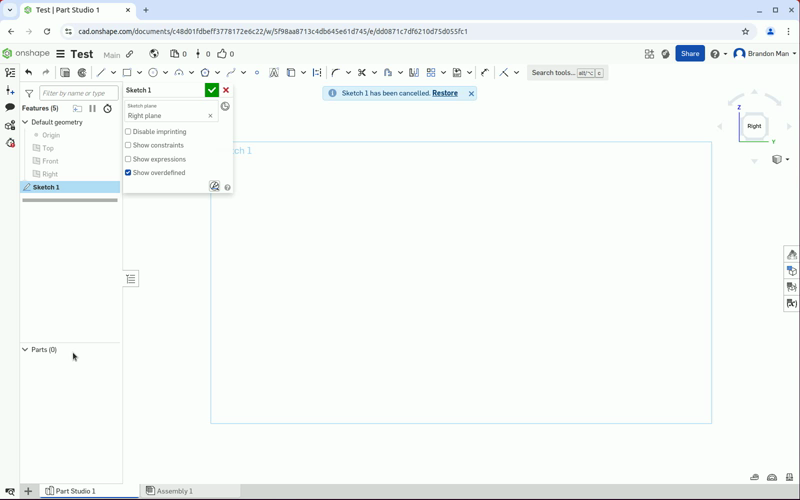
key(y)
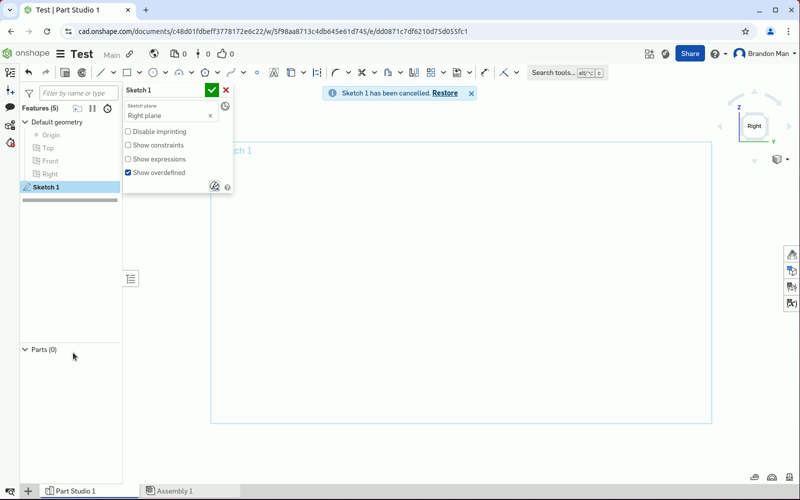
key(l)
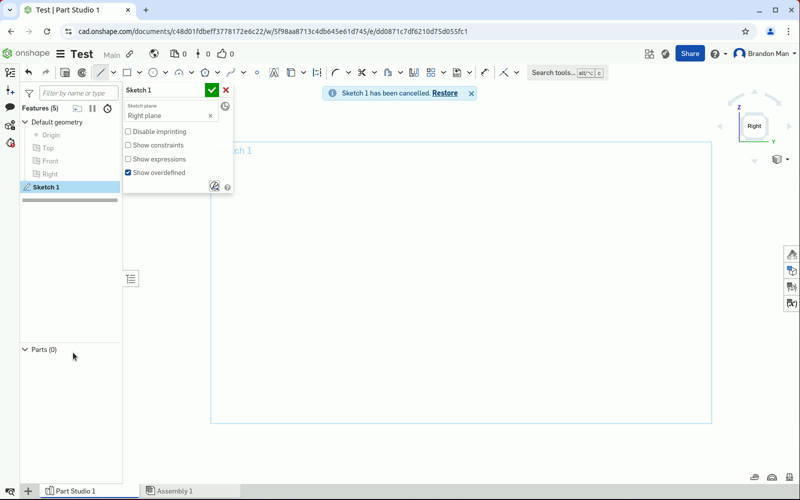
key_down(shift)
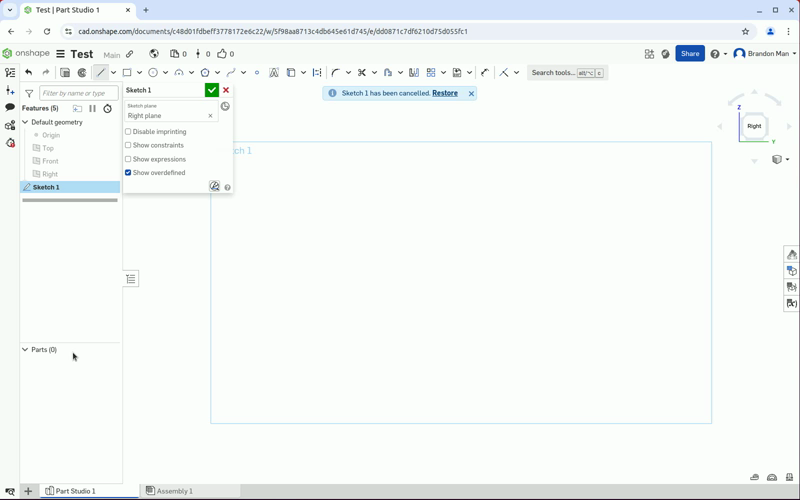
mouse_move(492, 328)
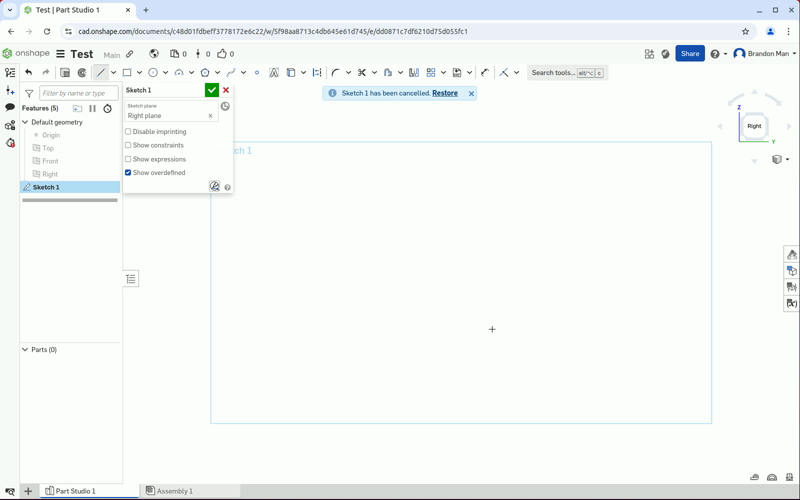
click(492, 328)
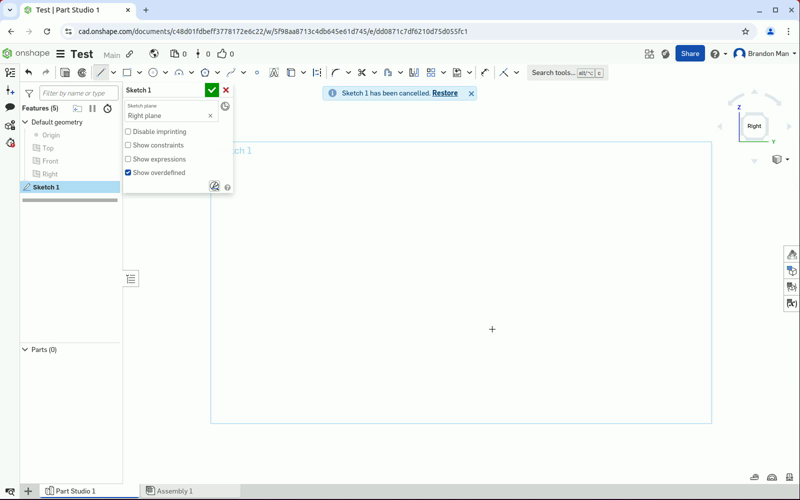
key_up(shift)
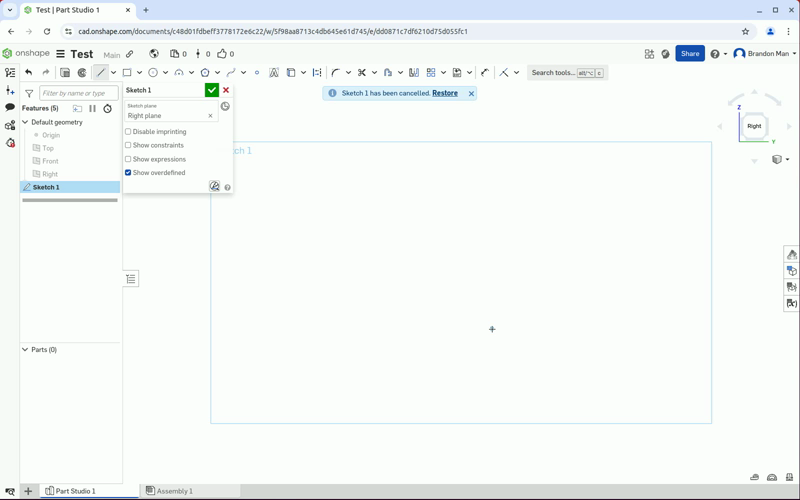
key_down(shift)
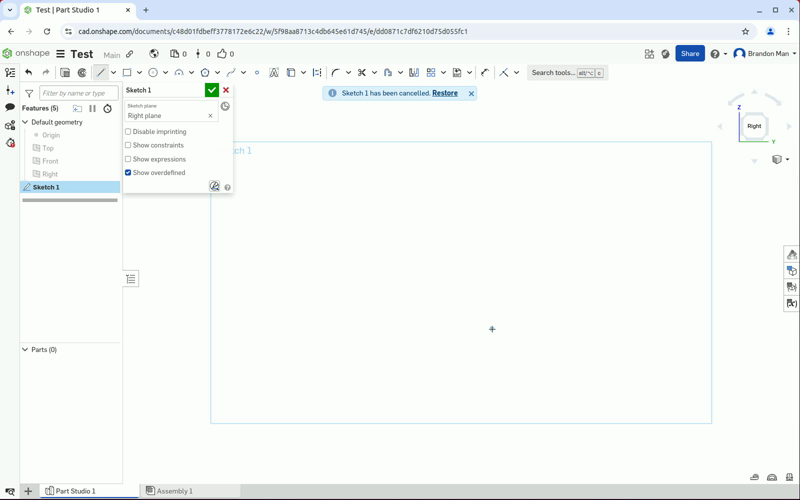
mouse_move(522, 328)
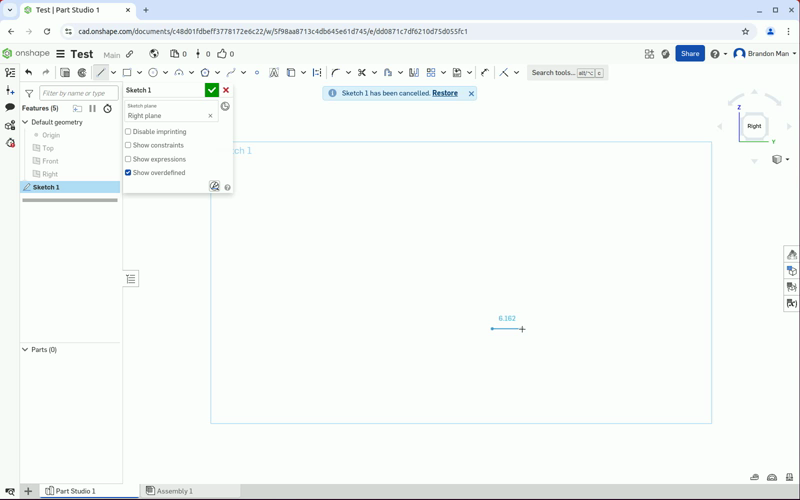
mouse_move(500, 328)
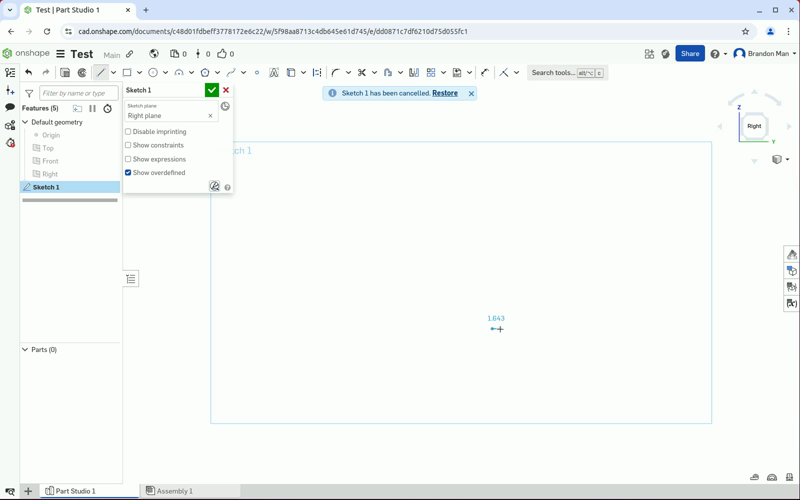
click(500, 328)
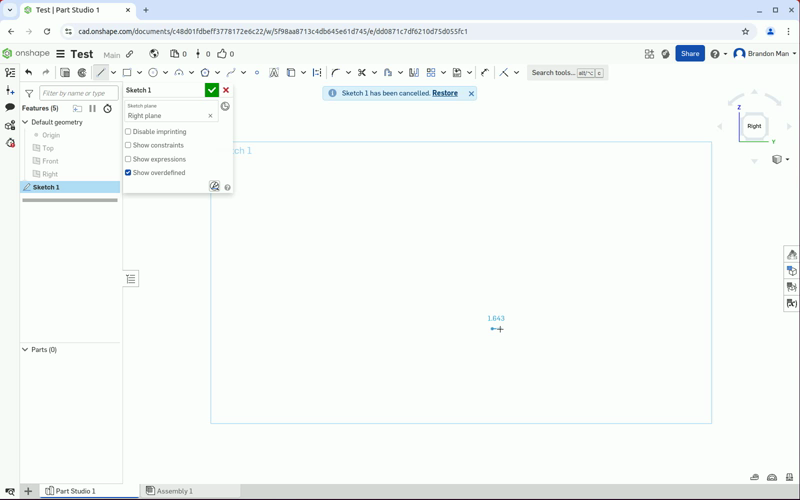
key_up(shift)
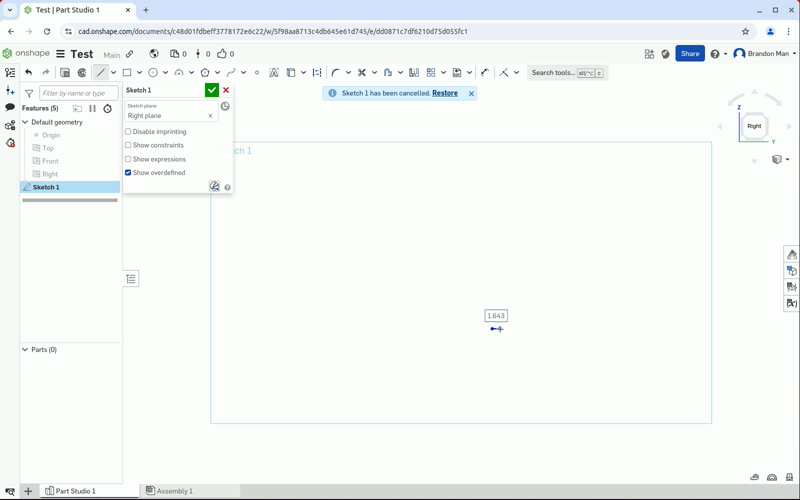
key_down(shift)
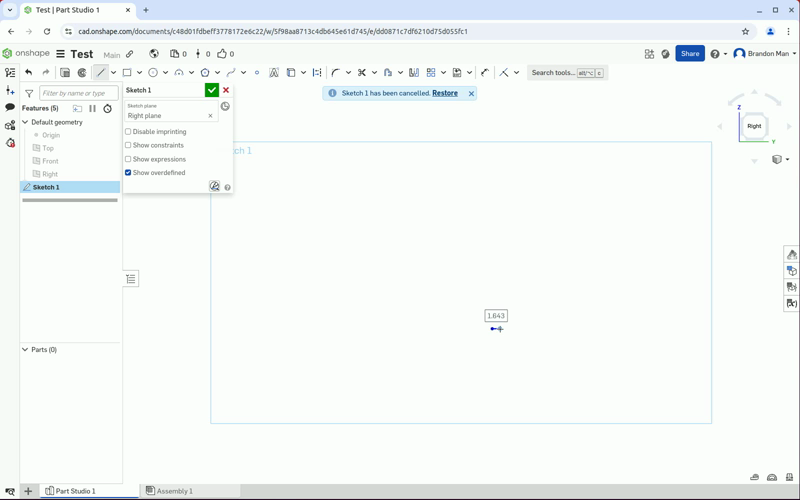
mouse_move(530, 328)
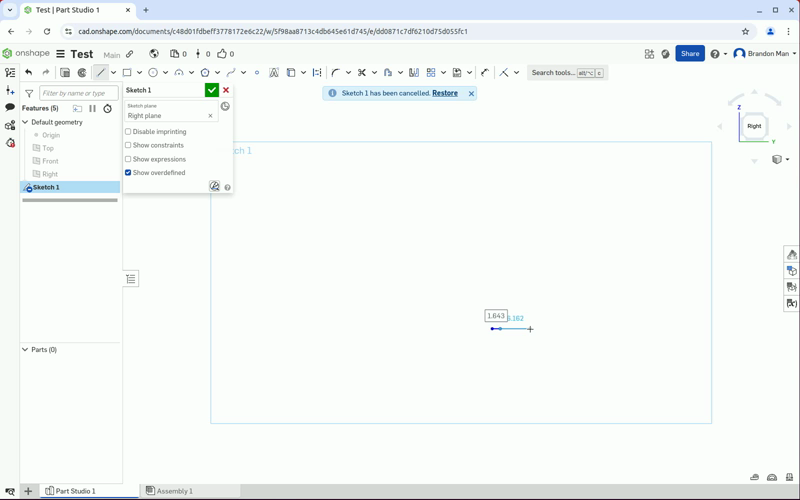
mouse_move(500, 298)
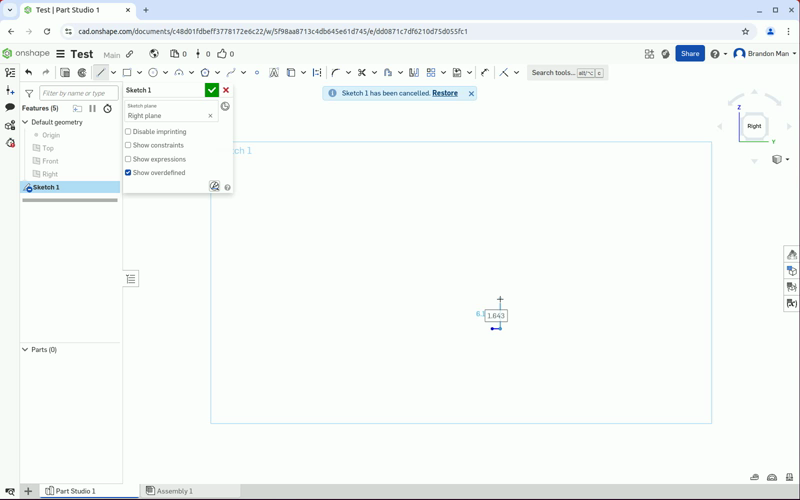
click(500, 298)
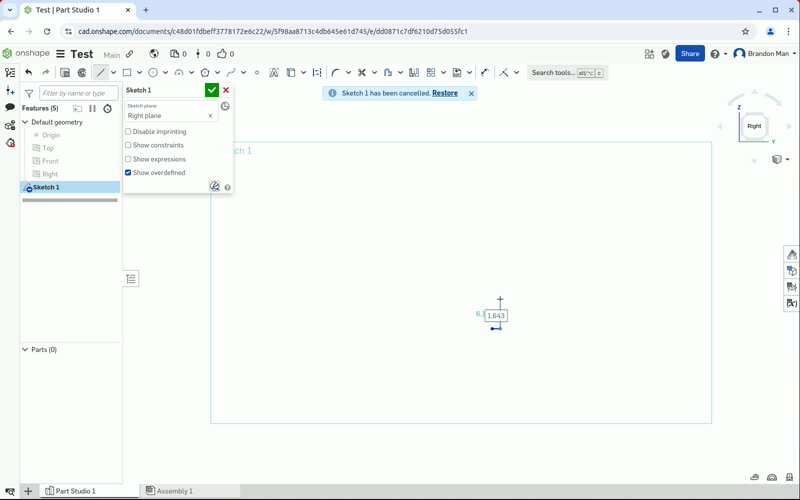
key_up(shift)
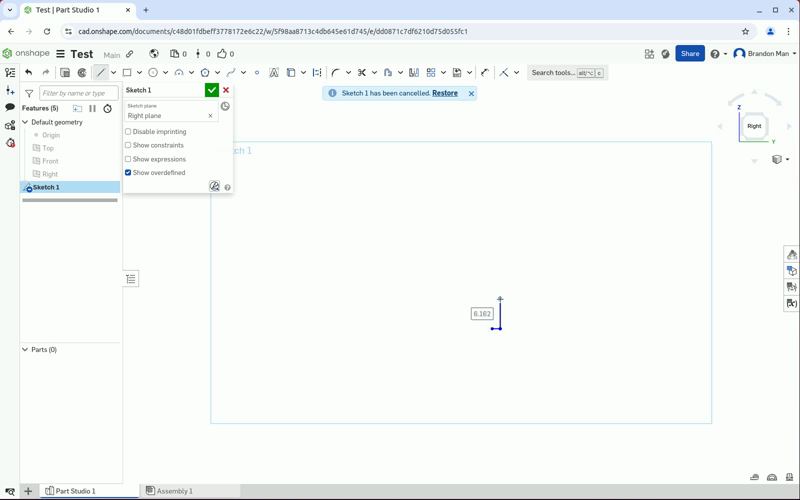
key_down(shift)
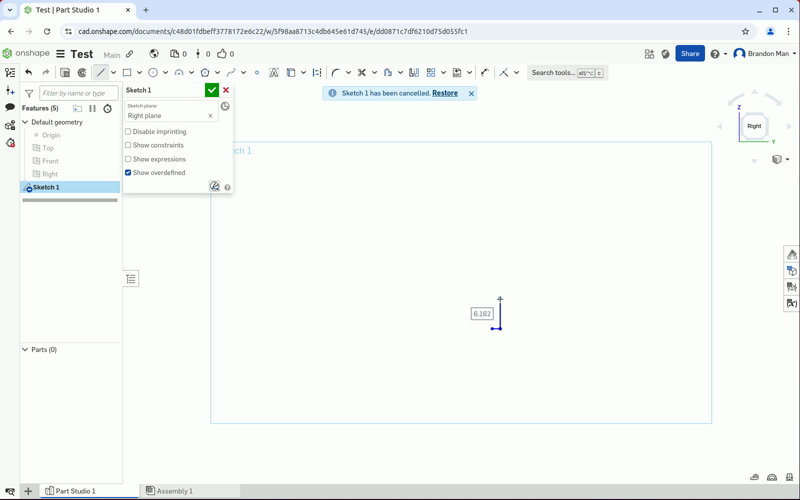
mouse_move(530, 298)
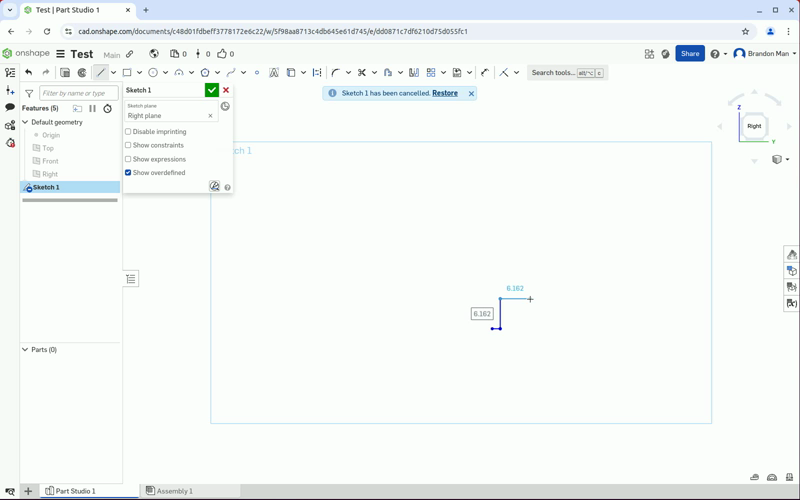
mouse_move(492, 298)
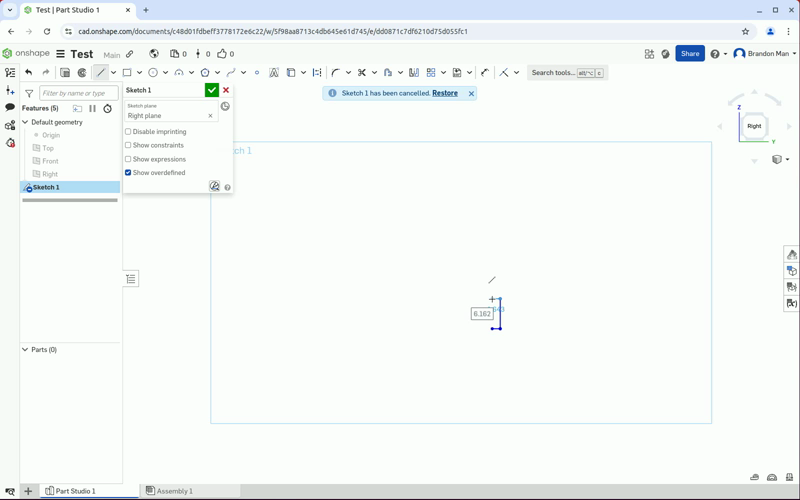
click(492, 298)
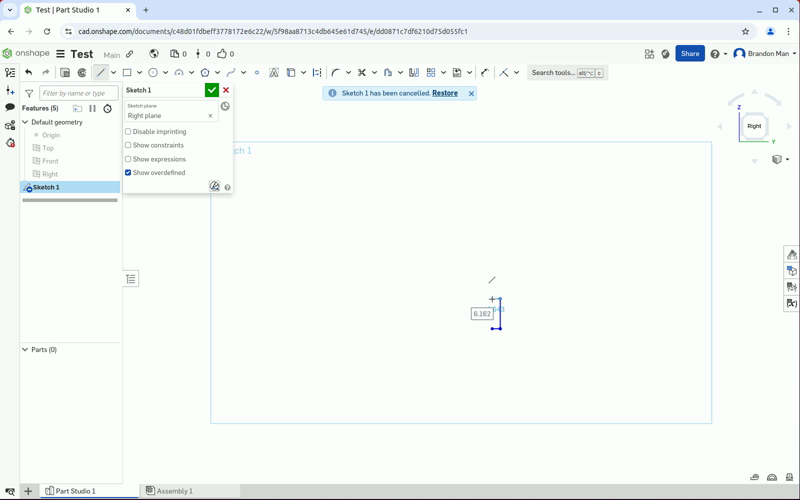
key_up(shift)
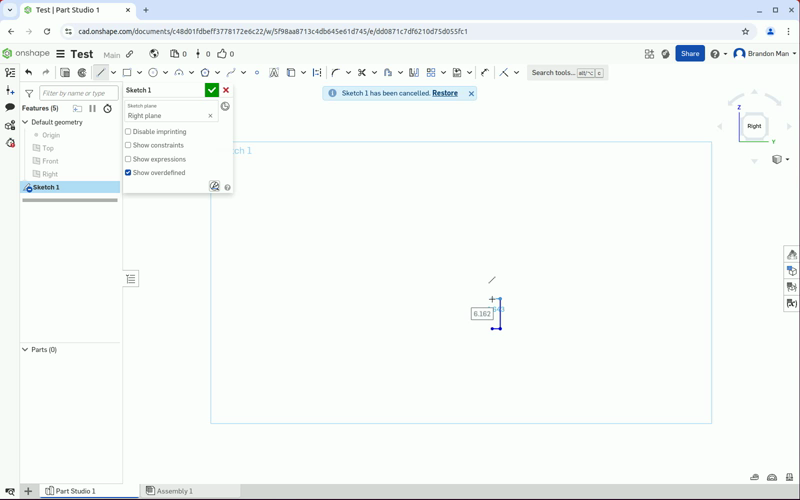
mouse_move(522, 298)
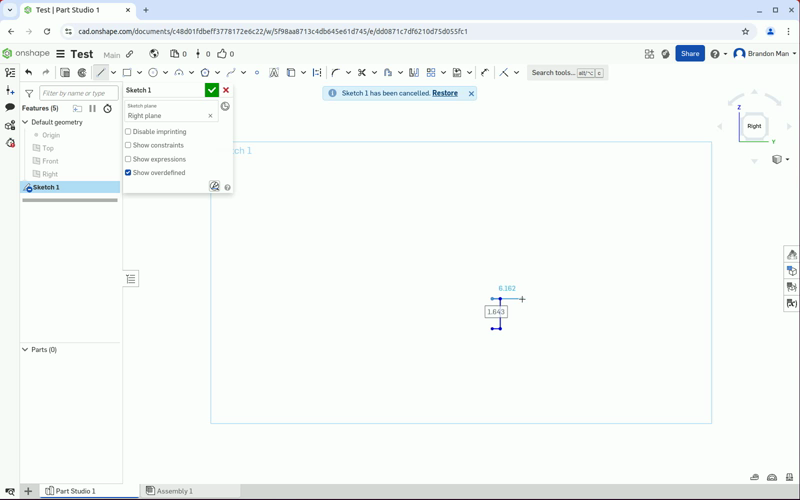
key_down(shift)
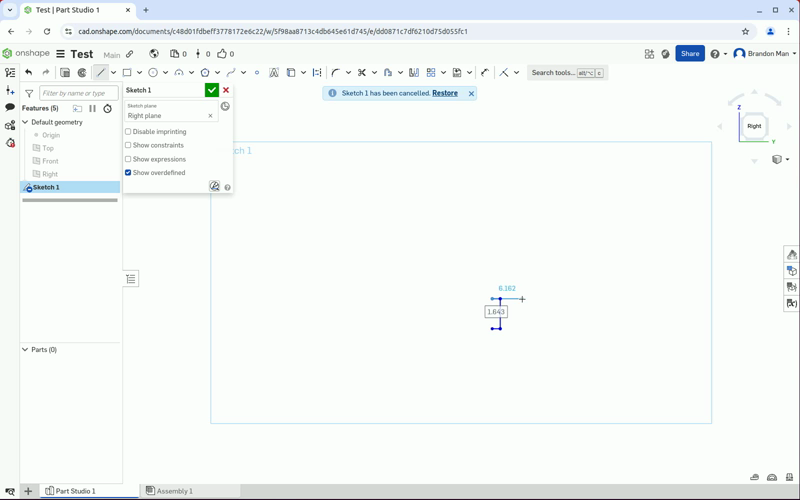
mouse_move(492, 328)
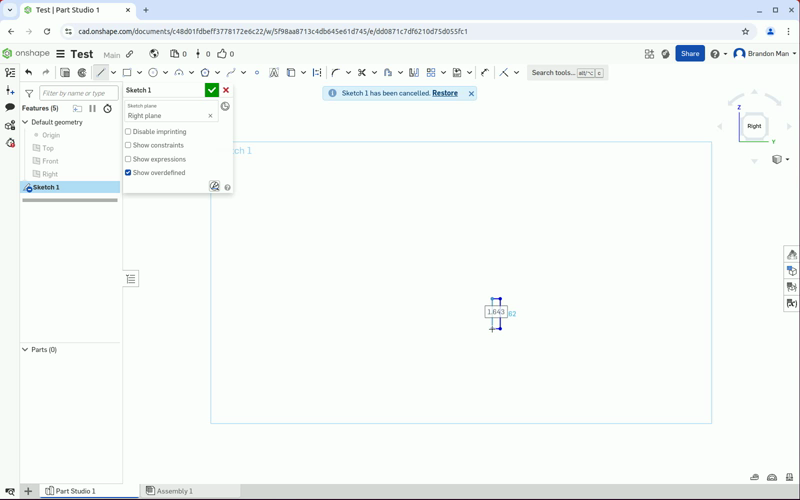
key_up(shift)
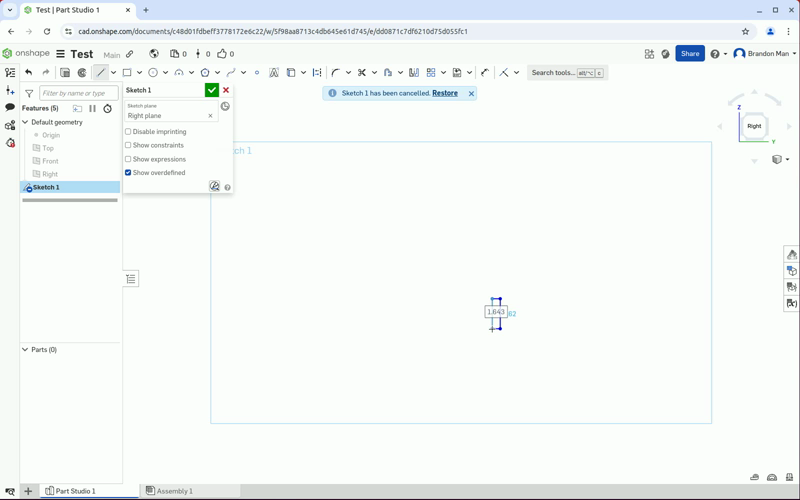
click(492, 328)
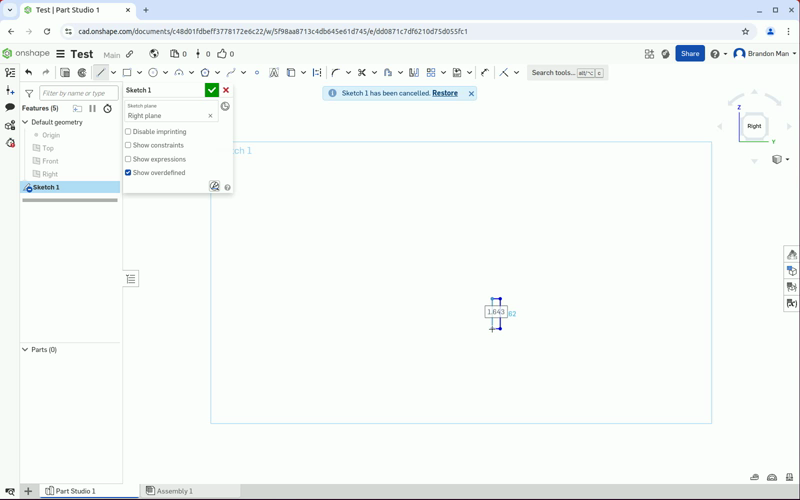
key(esc)
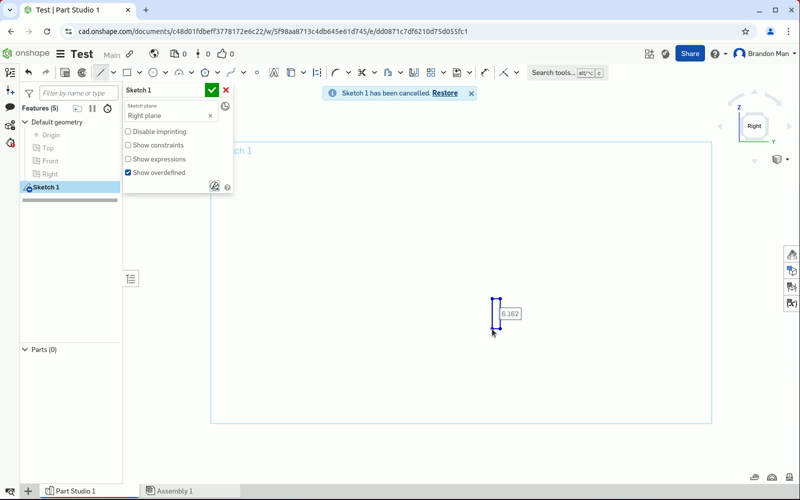
mouse_move(499, 327)
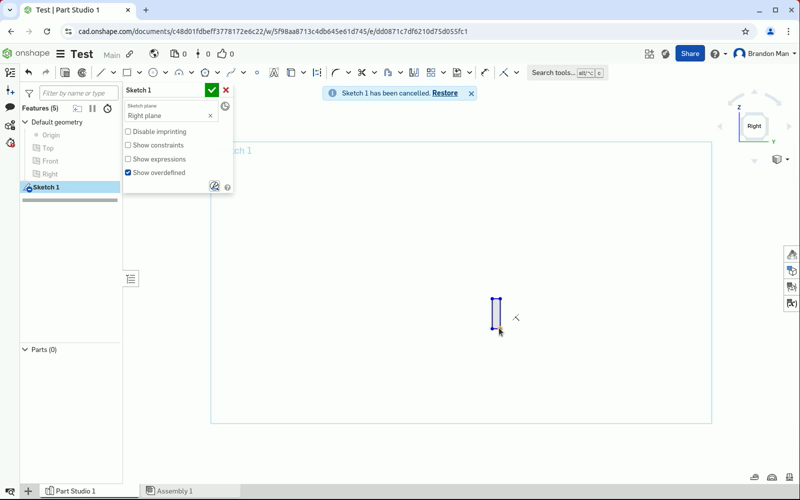
scroll(6)
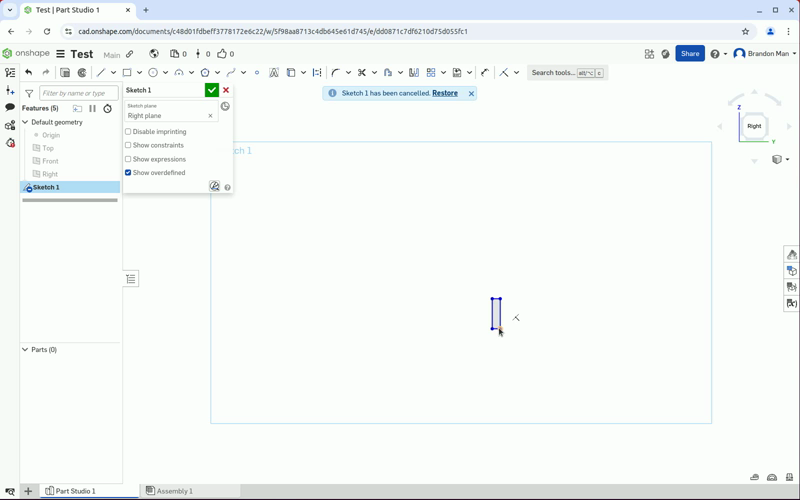
scroll(6)
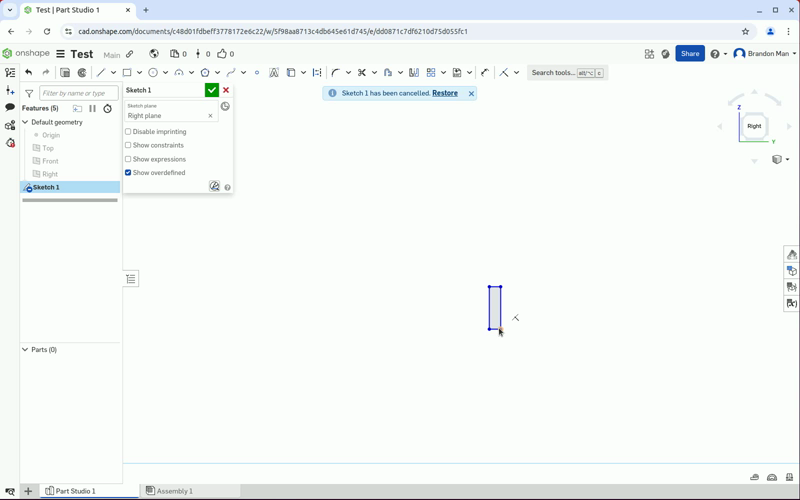
scroll(6)
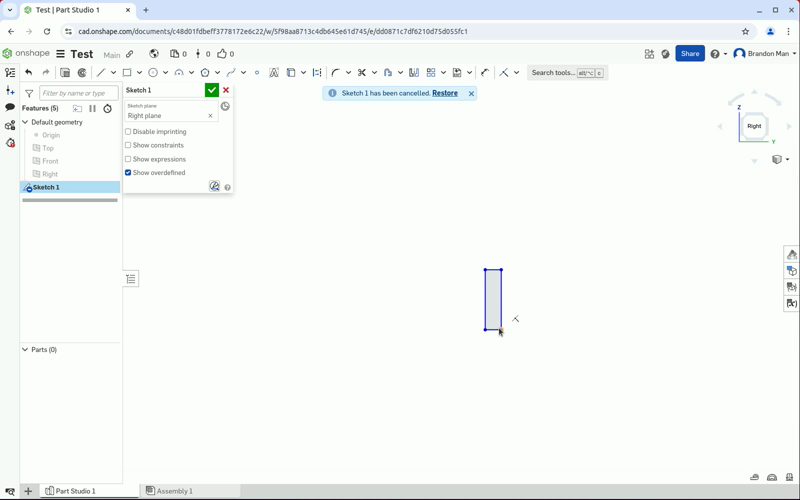
scroll(6)
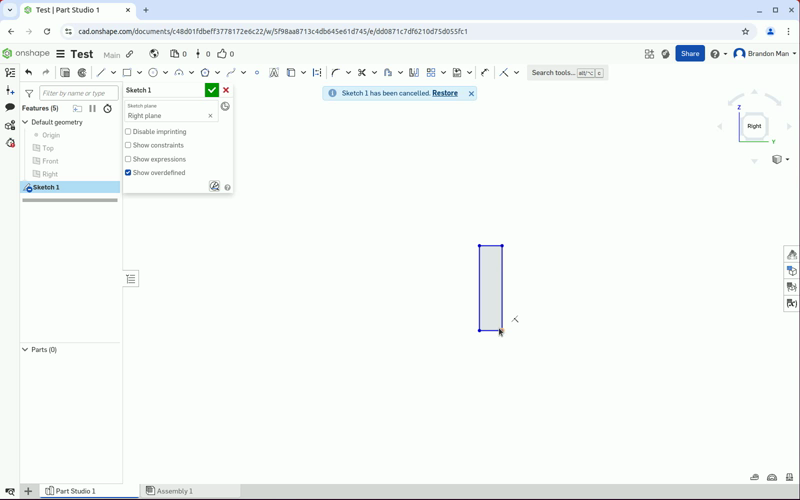
scroll(6)
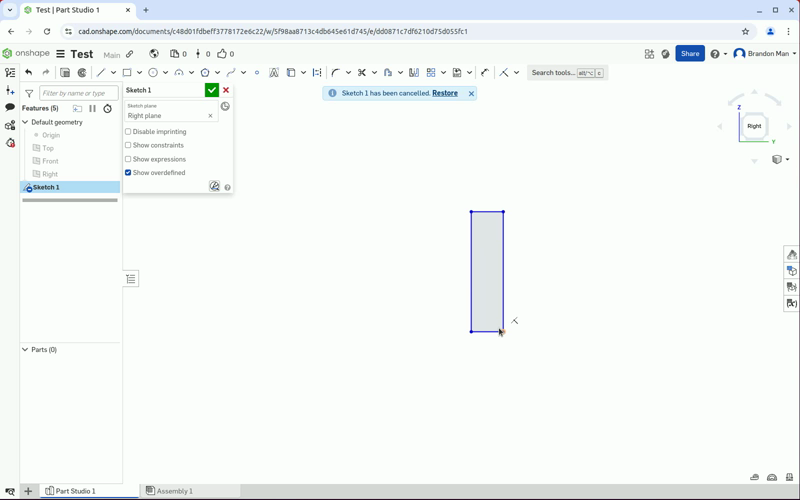
scroll(6)
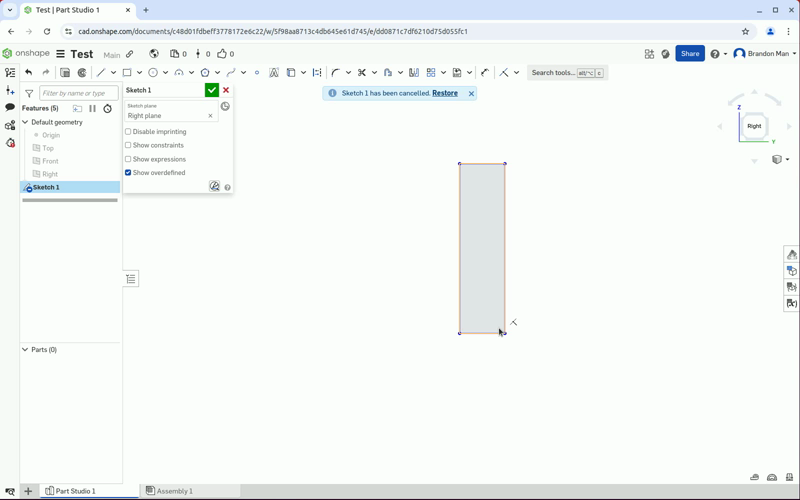
scroll(6)
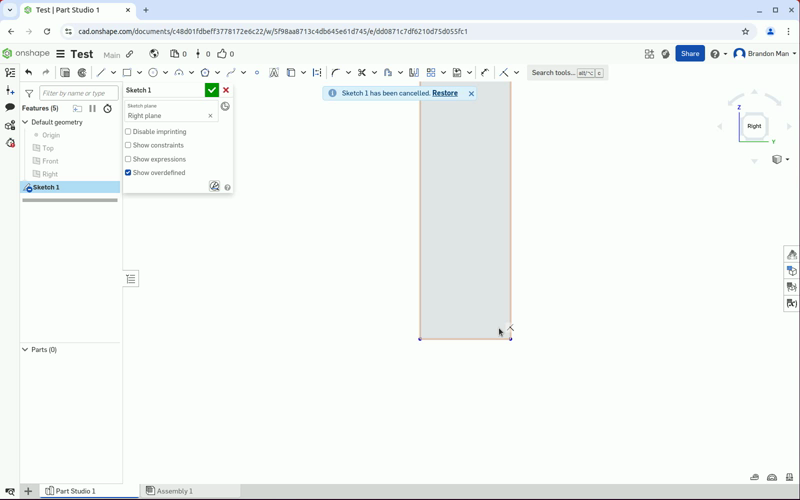
click(499, 327)
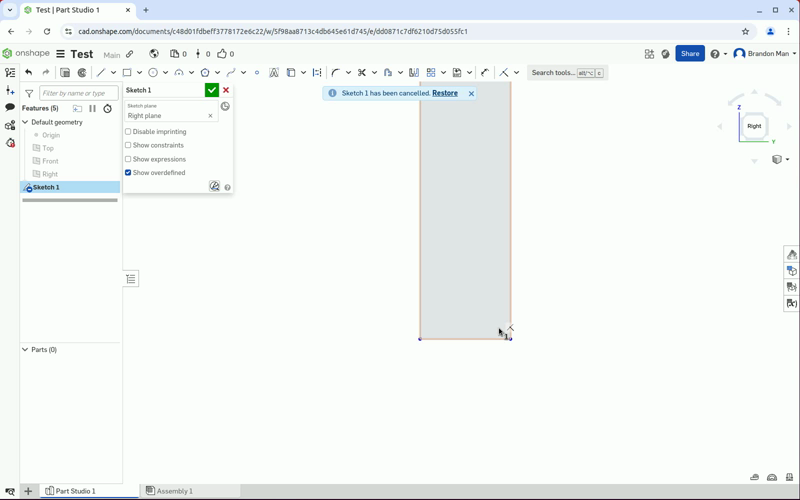
scroll(-6)
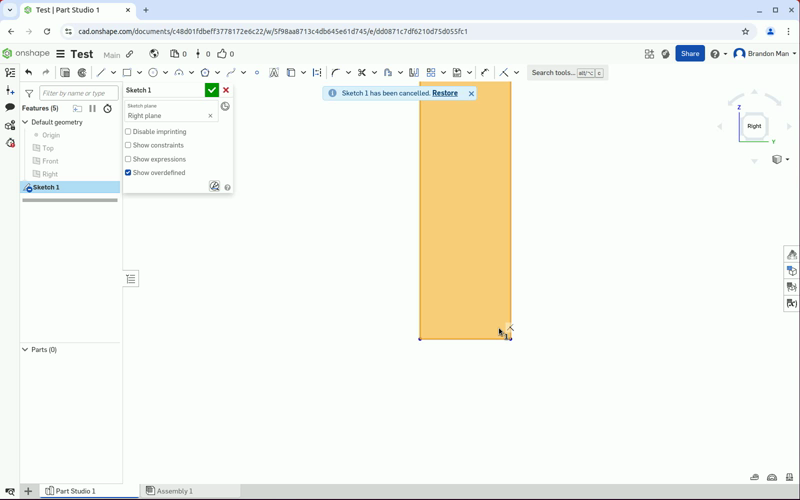
scroll(-6)
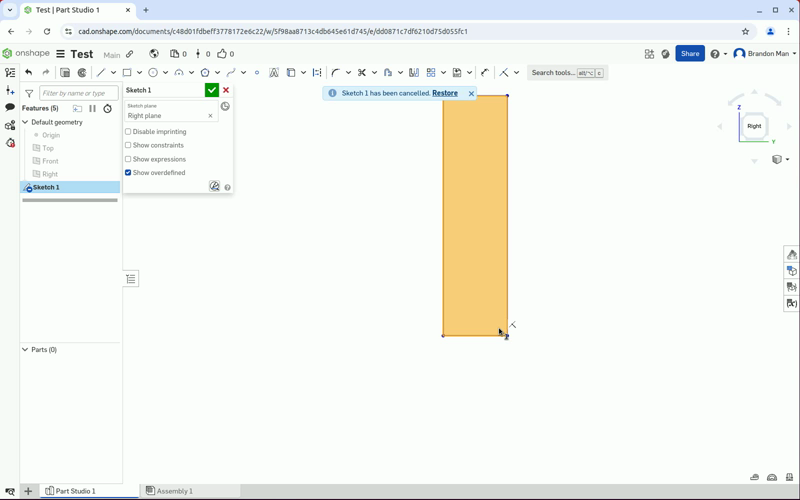
scroll(-6)
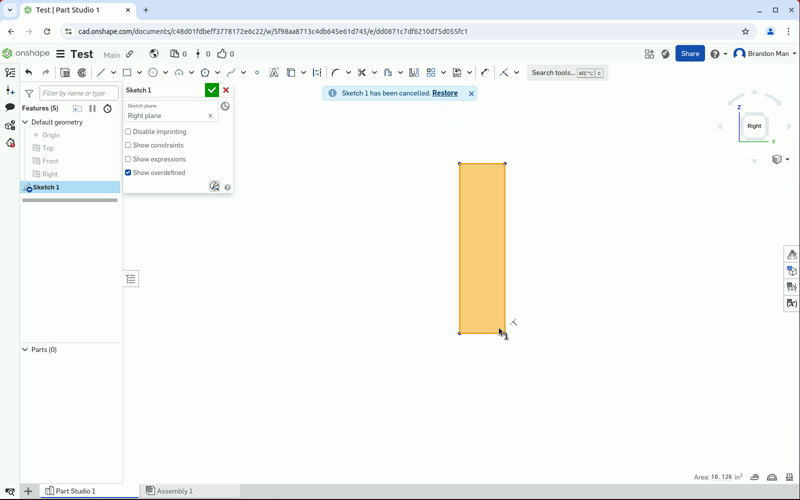
scroll(-6)
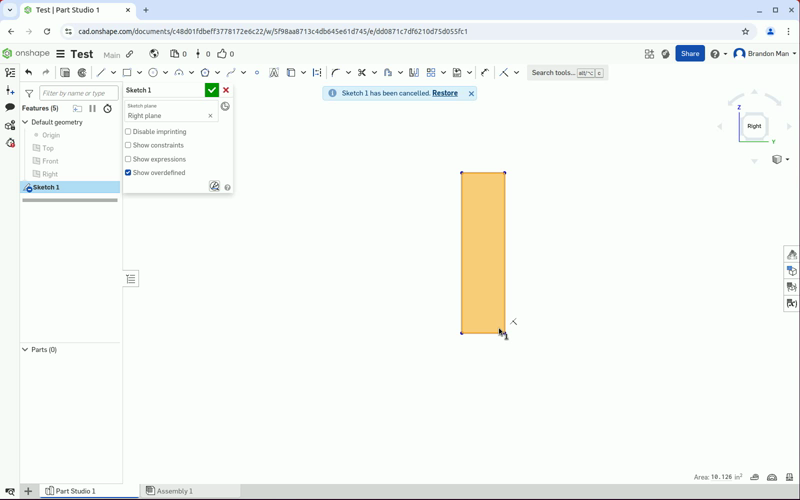
scroll(-6)
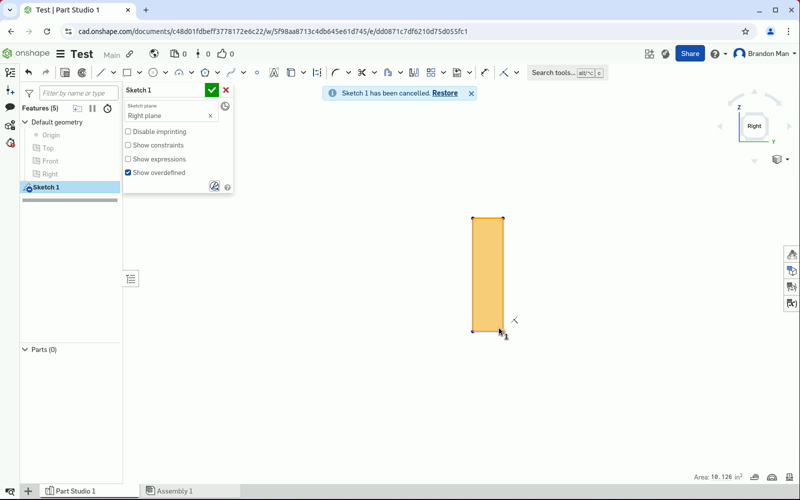
scroll(-6)
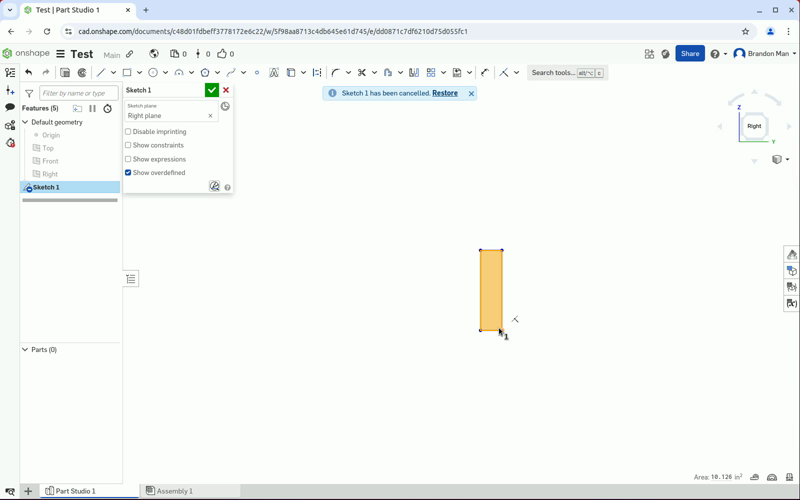
scroll(-6)
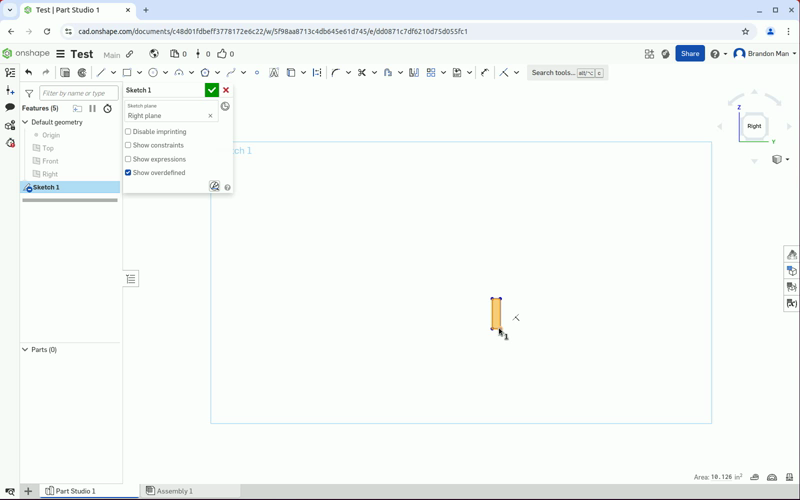
mouse_move(73, 352)
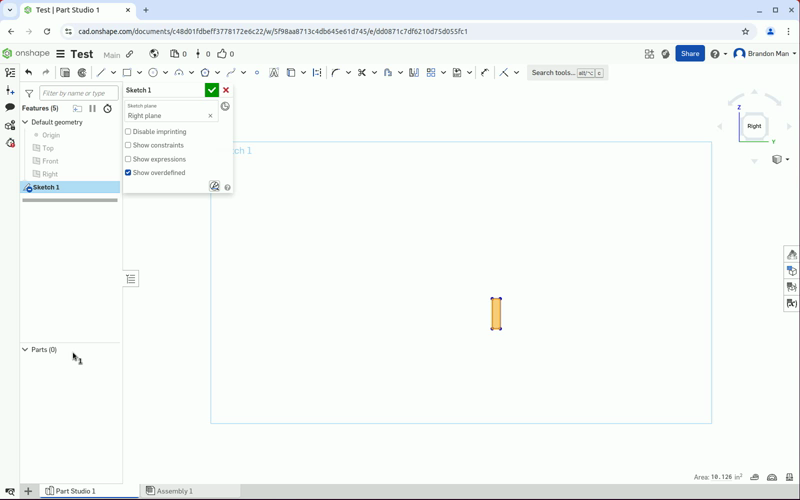
key(shift+y)
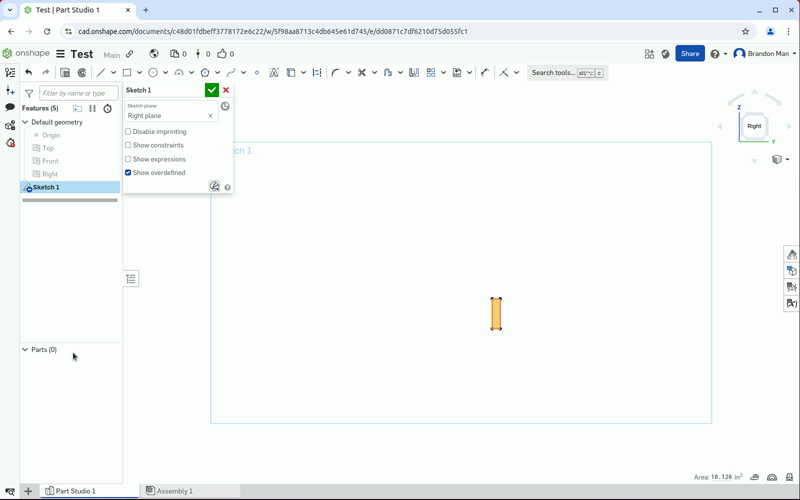
key(shift+e)
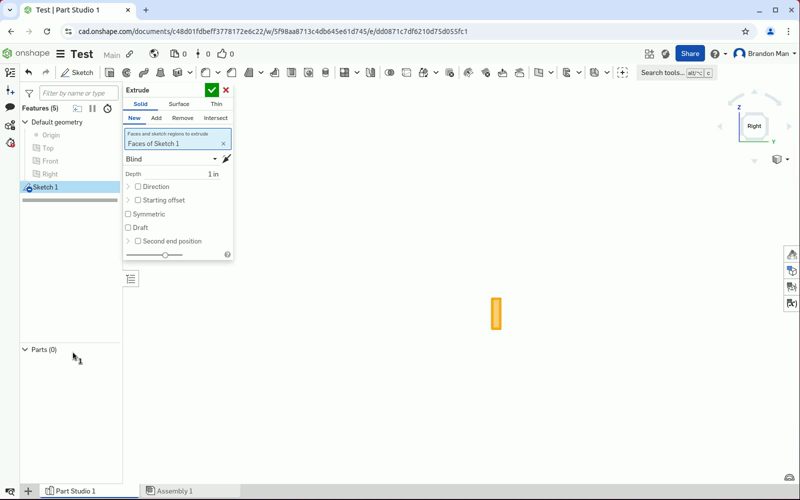
mouse_move(143, 106)
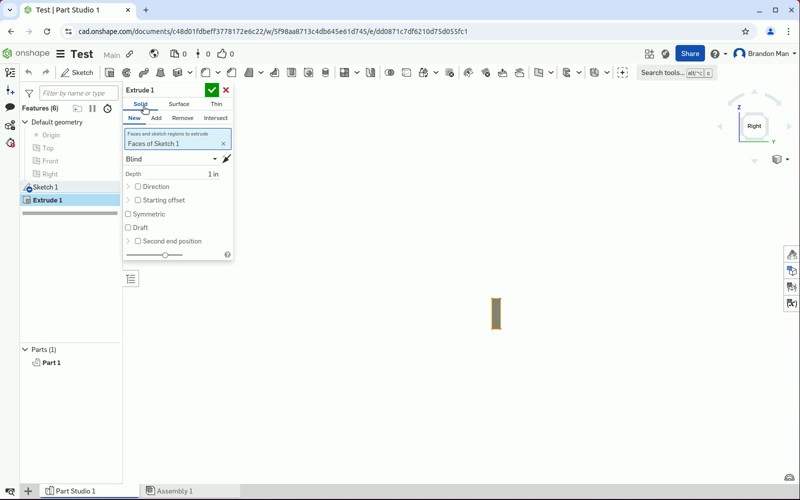
click(143, 106)
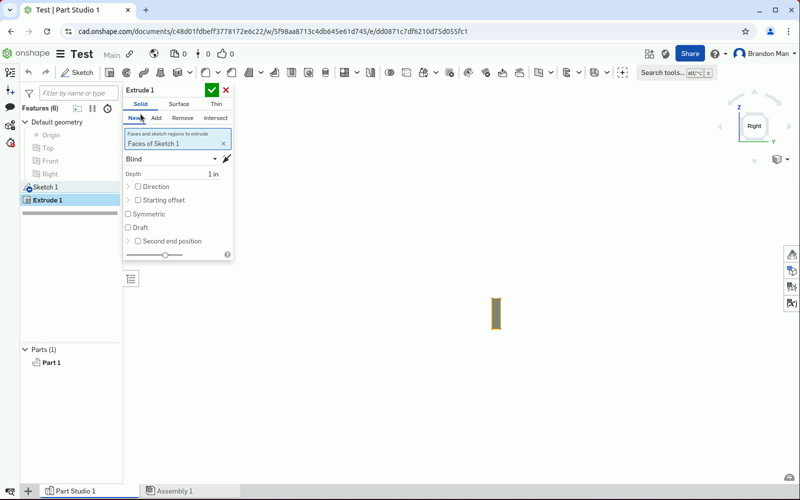
mouse_move(137, 120)
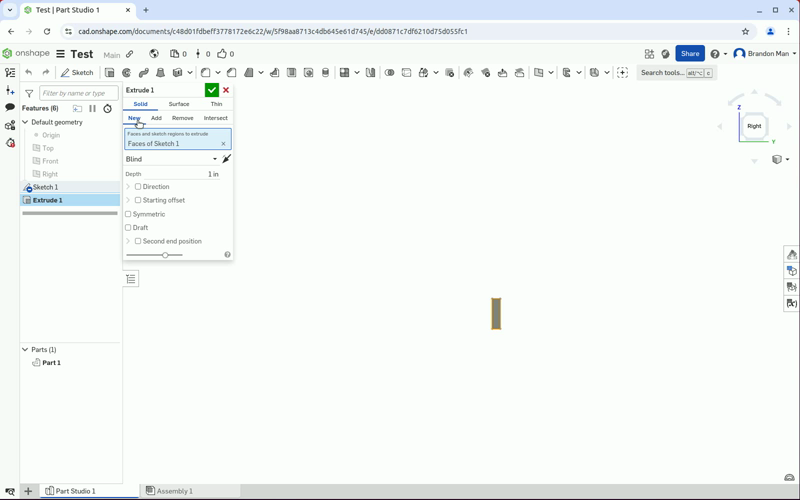
click(137, 120)
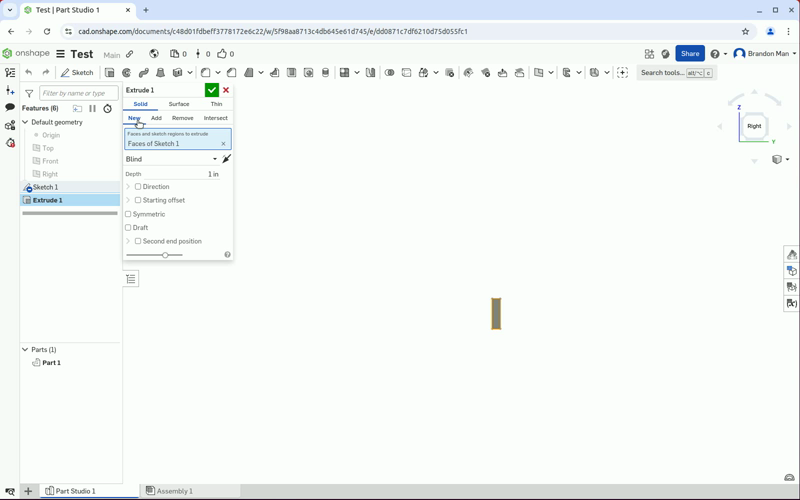
key(tab, 4)
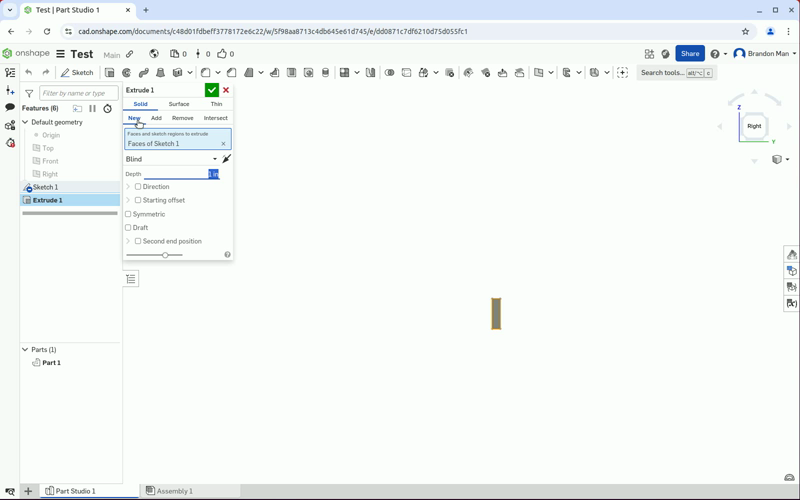
text(1.444)
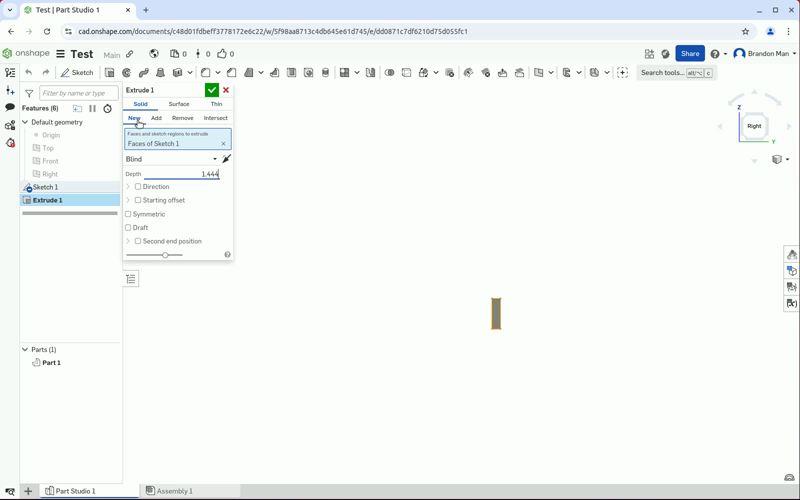
key(enter)
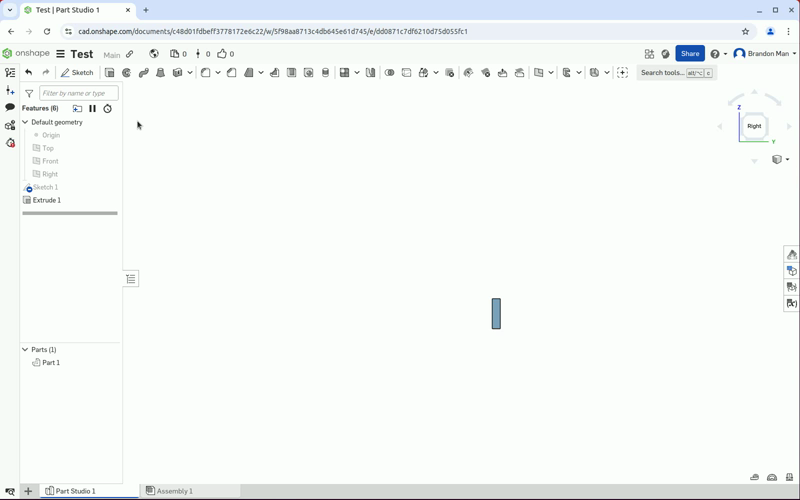
key(shift+h)
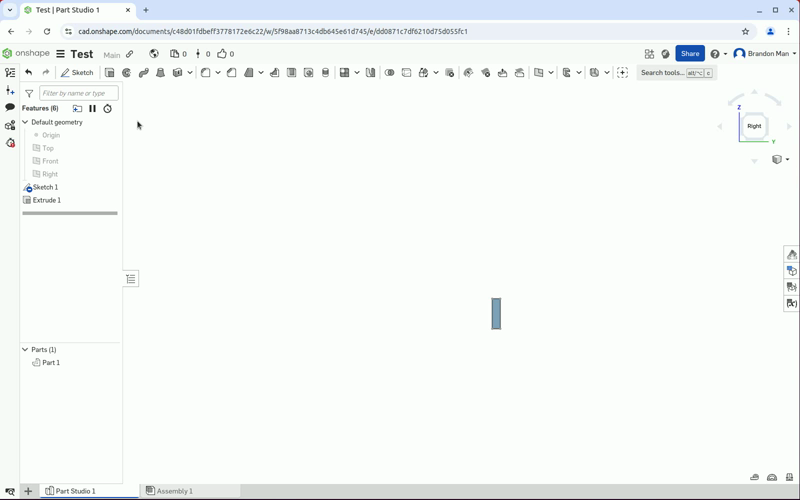
key(shift+h)
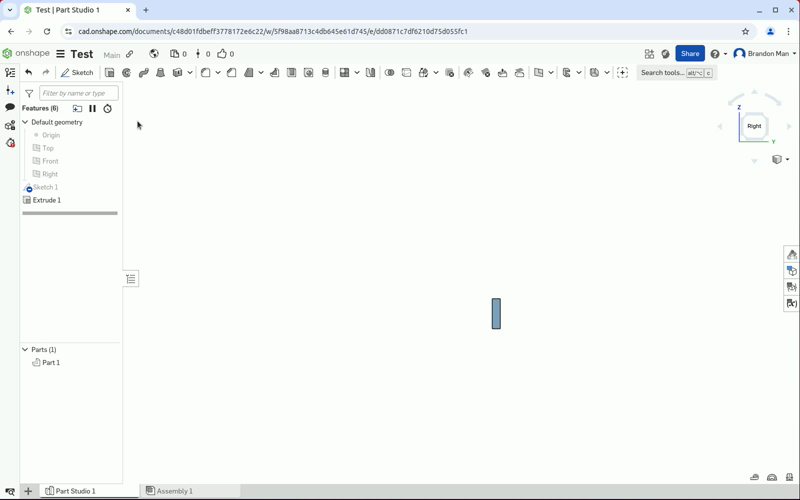
mouse_move(73, 189)
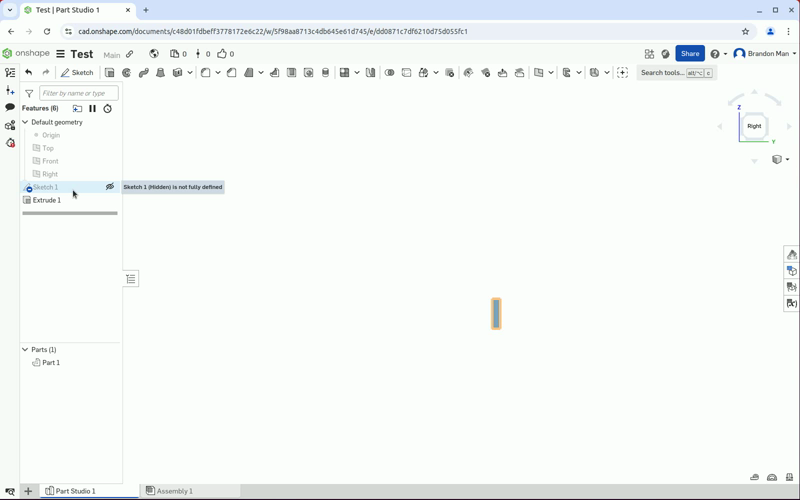
click(73, 189)
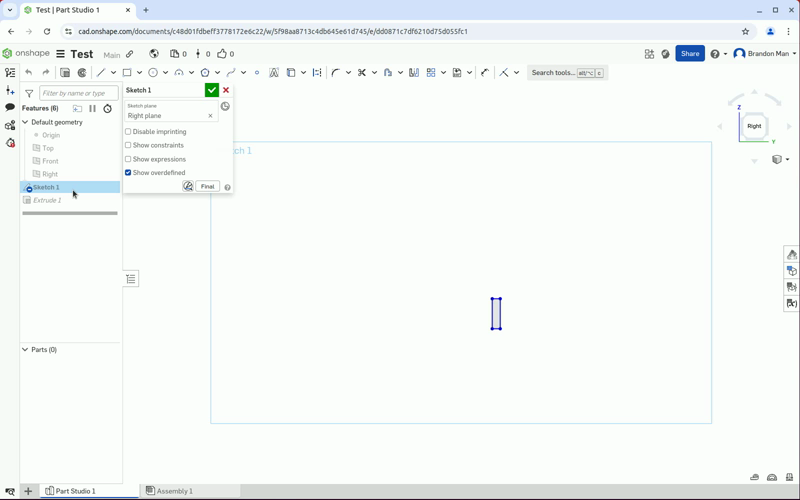
mouse_move(229, 92)
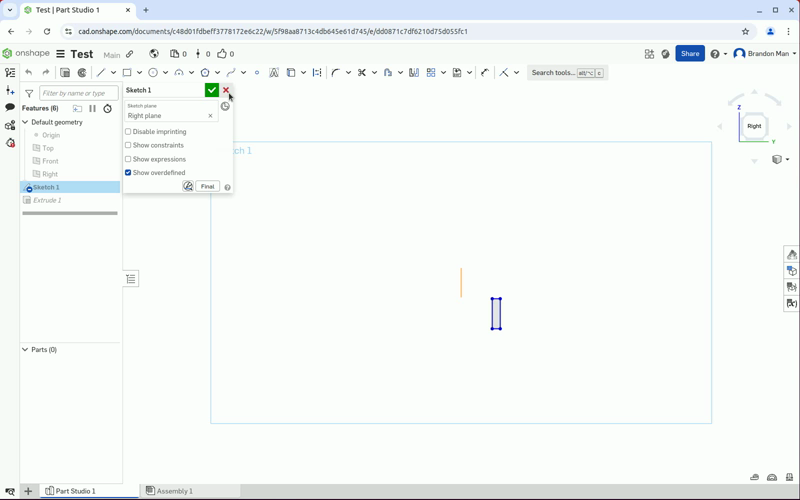
click(229, 92)
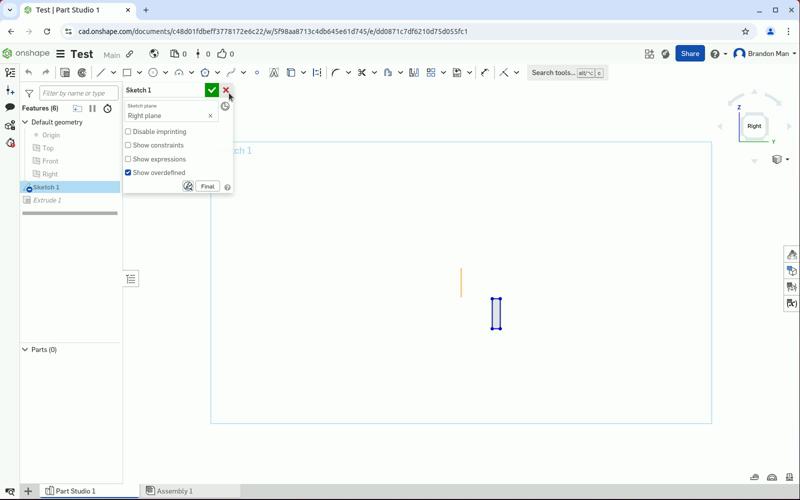
key(shift+s)
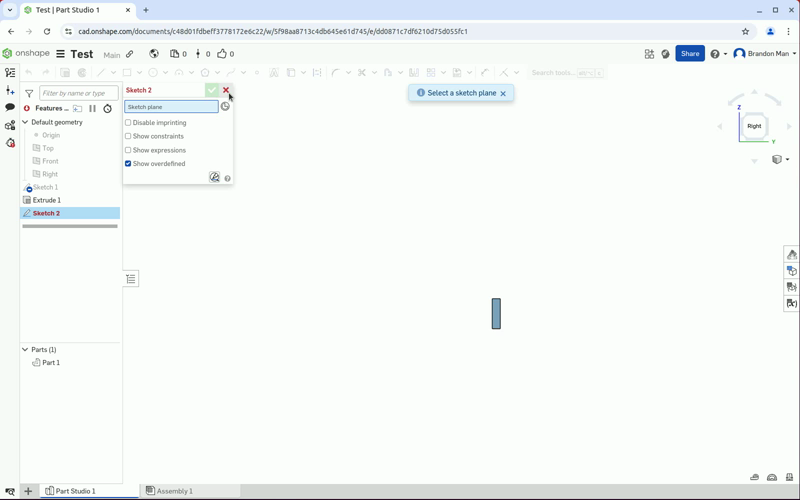
mouse_move(73, 176)
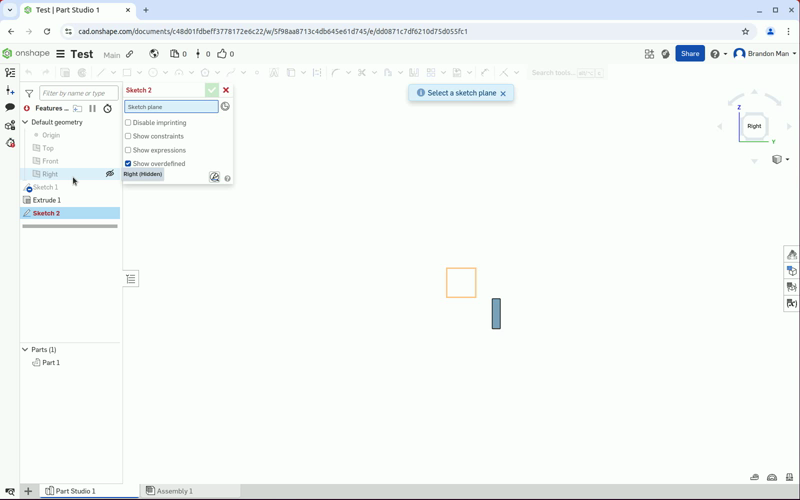
click(73, 176)
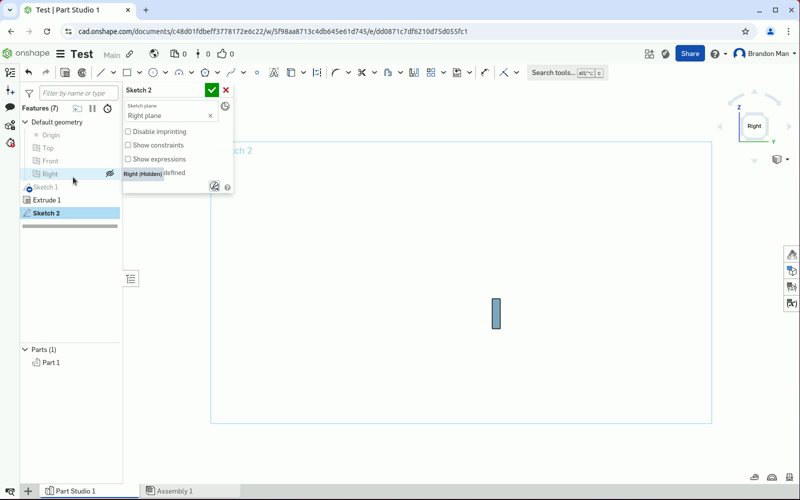
mouse_move(73, 352)
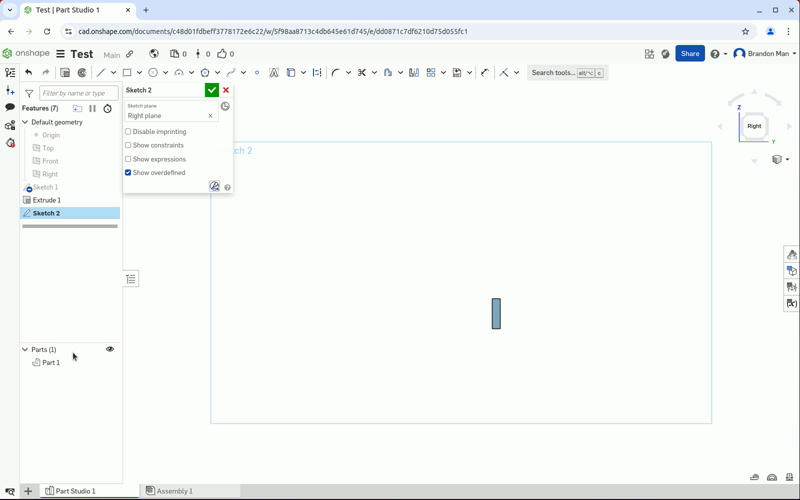
key(y)
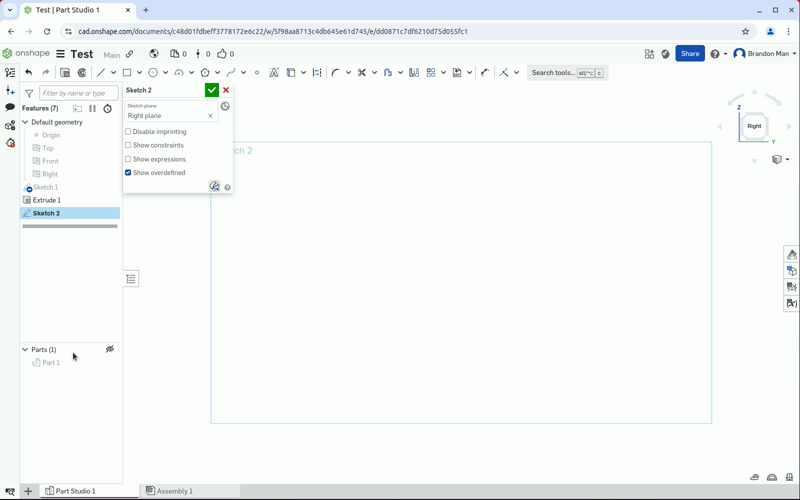
key(l)
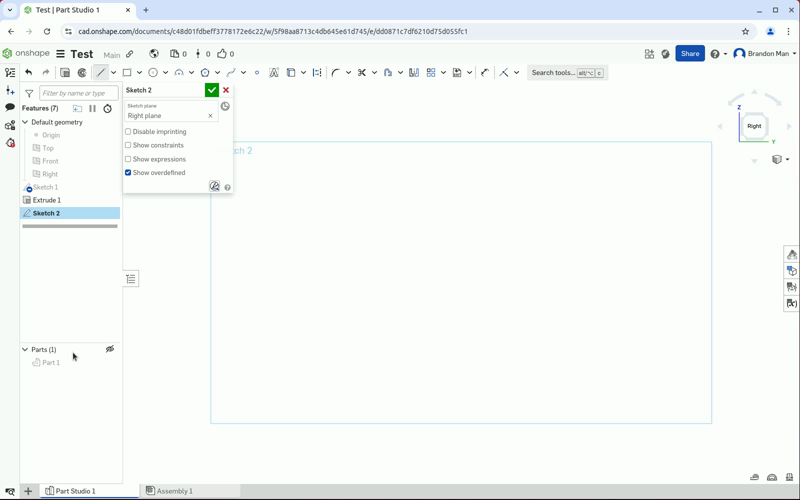
key_down(shift)
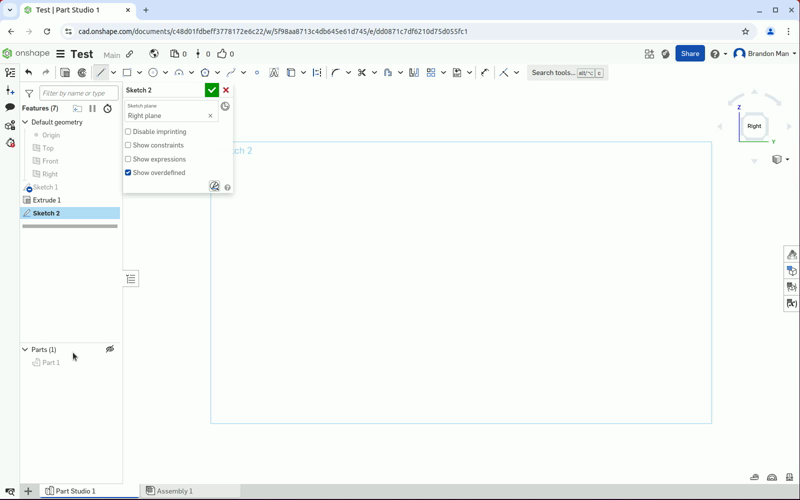
mouse_move(419, 328)
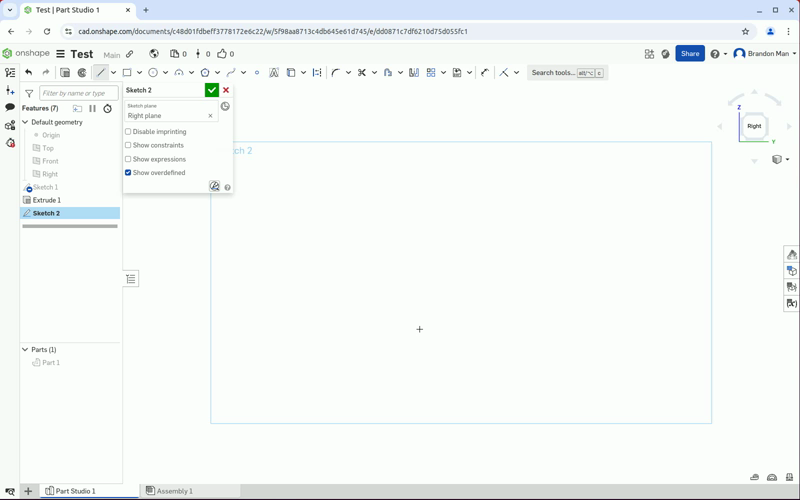
click(419, 328)
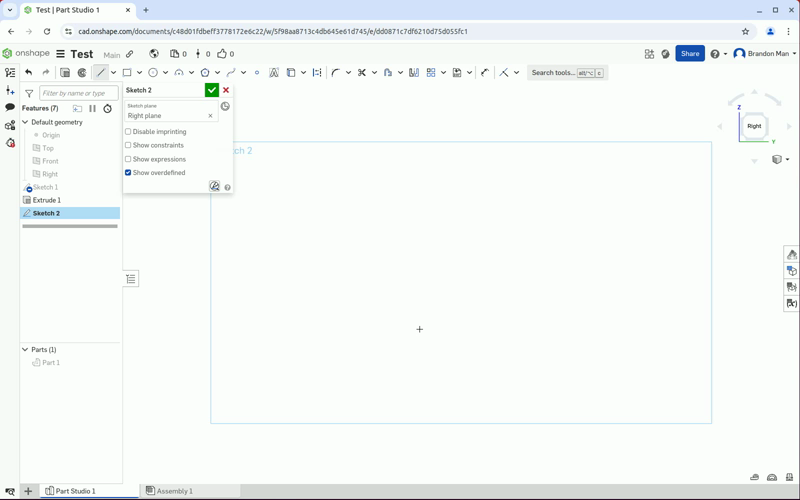
key_up(shift)
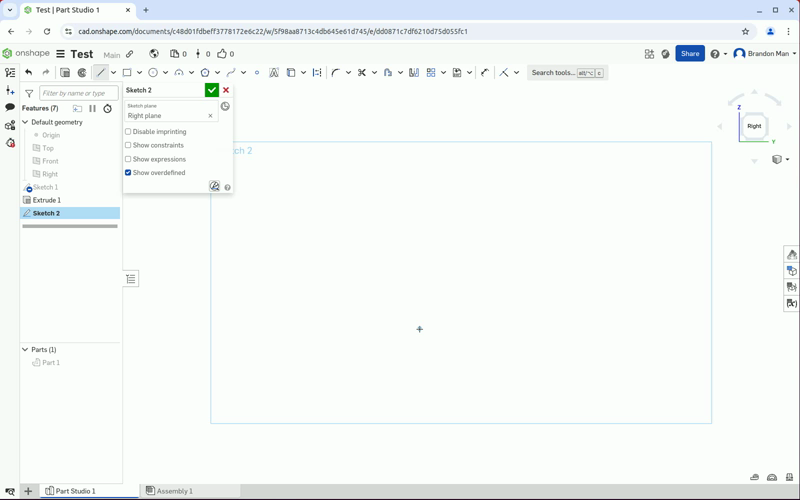
key_down(shift)
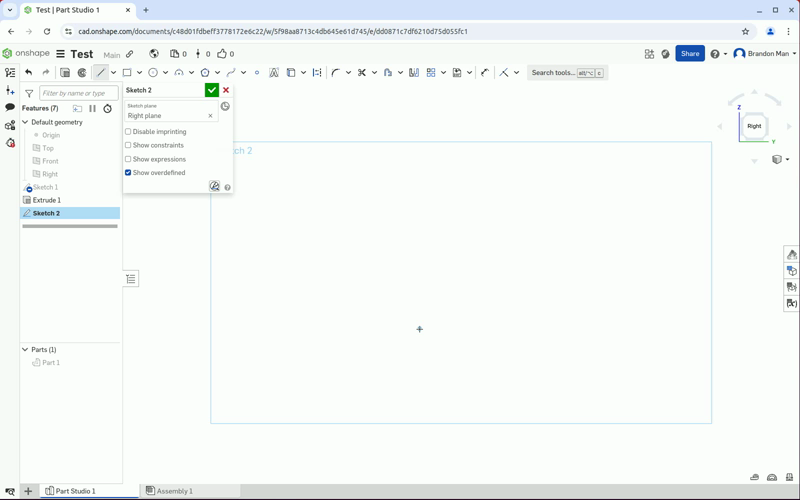
mouse_move(449, 328)
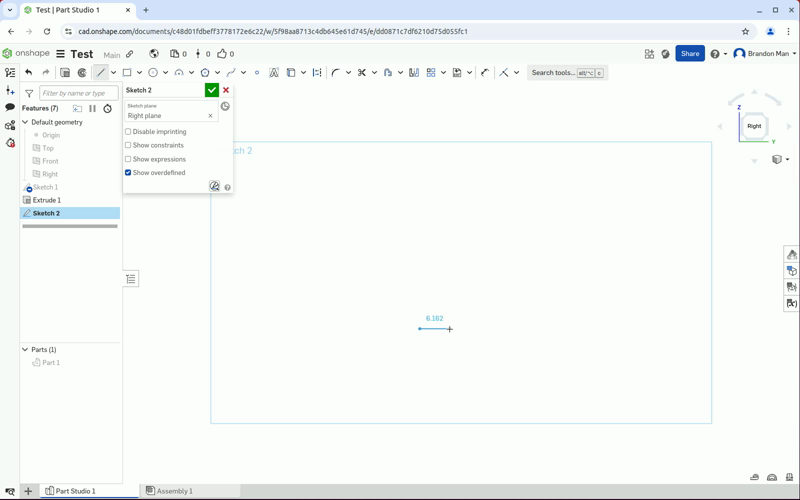
mouse_move(427, 328)
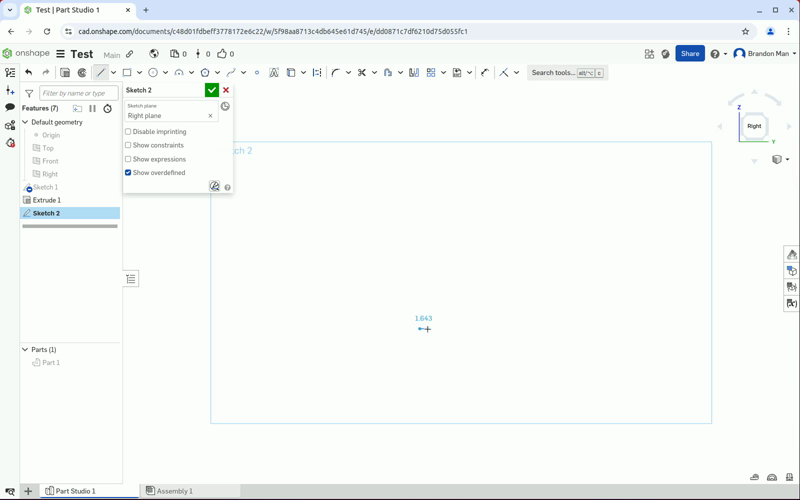
click(427, 328)
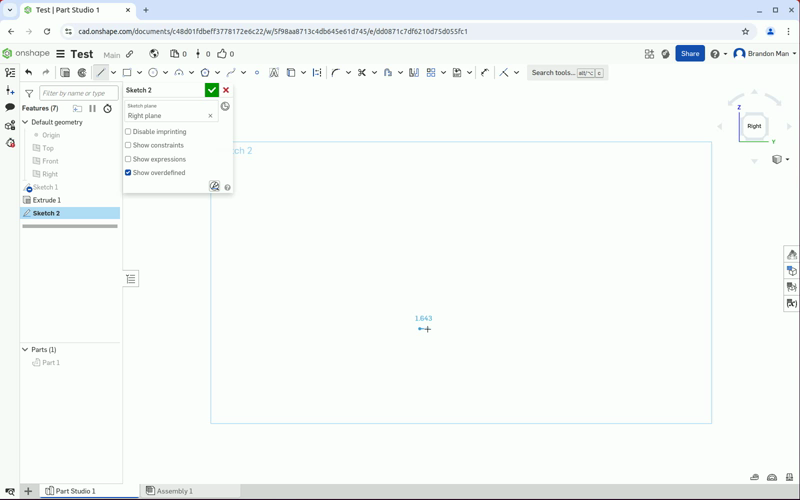
key_up(shift)
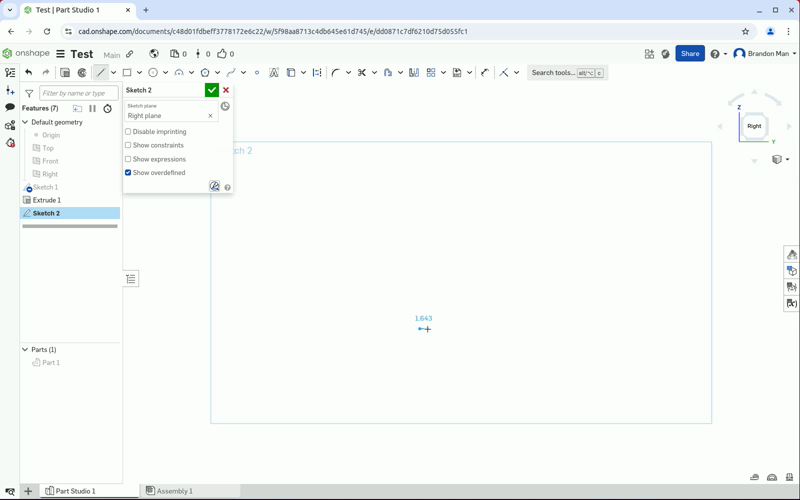
key_down(shift)
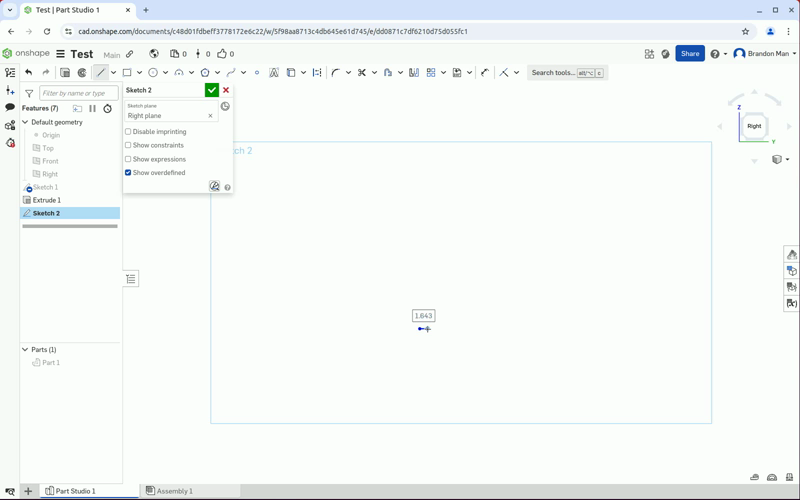
mouse_move(457, 328)
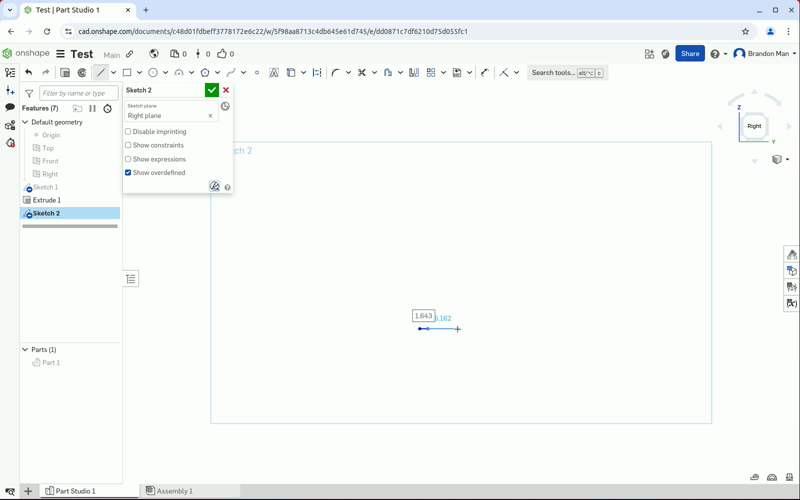
mouse_move(427, 298)
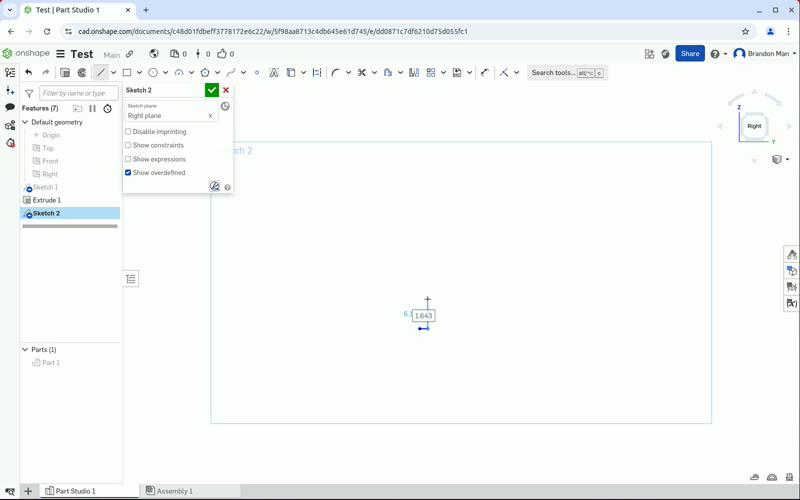
click(427, 298)
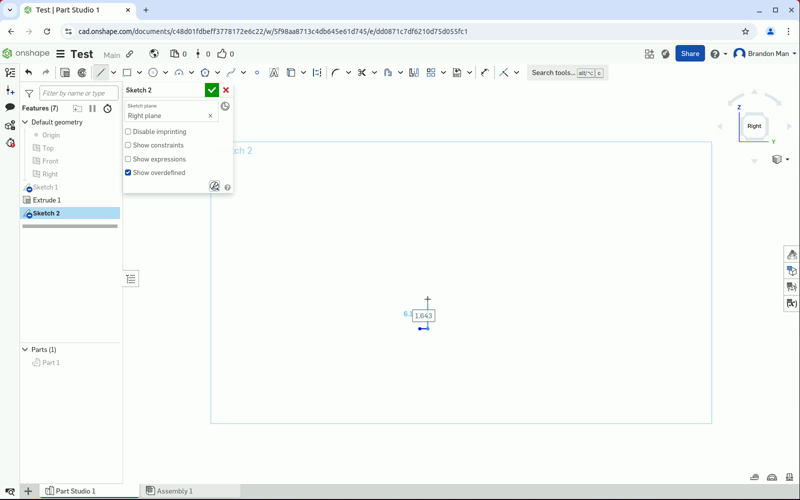
key_up(shift)
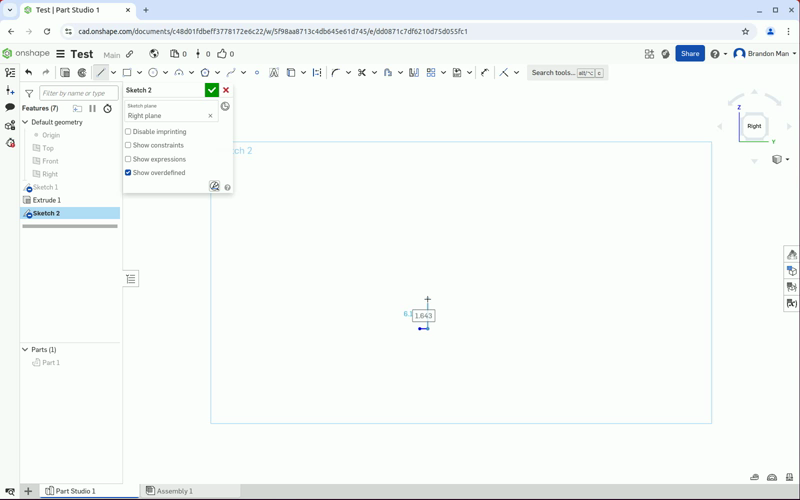
key_down(shift)
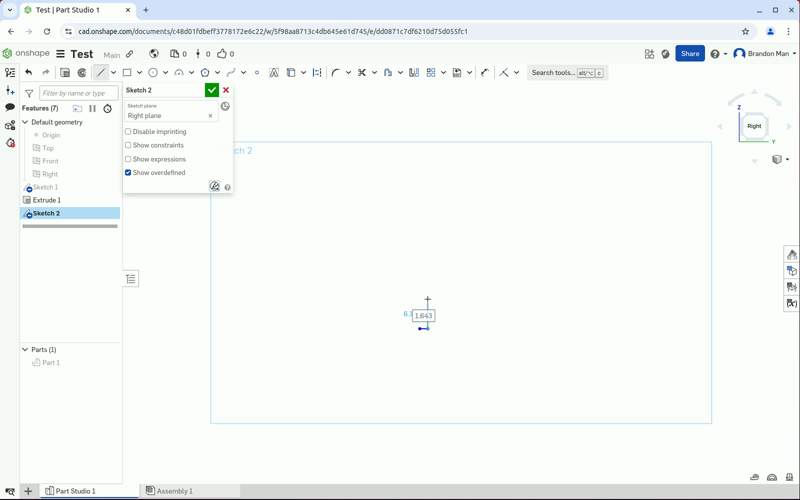
mouse_move(457, 298)
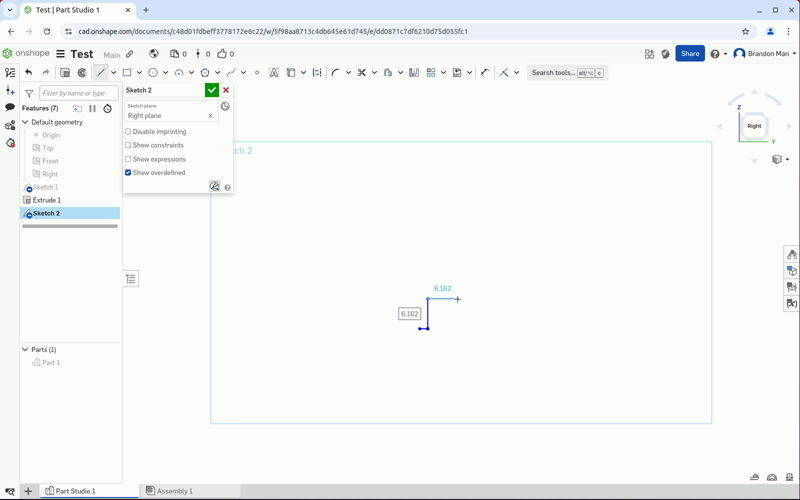
mouse_move(419, 298)
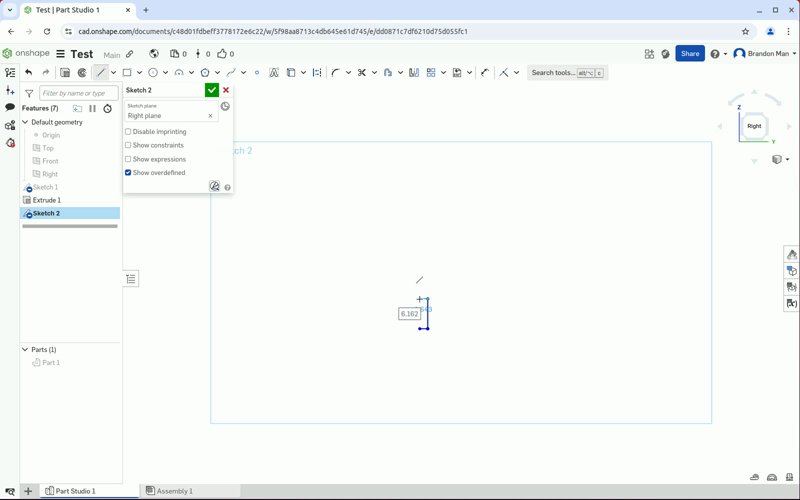
click(419, 298)
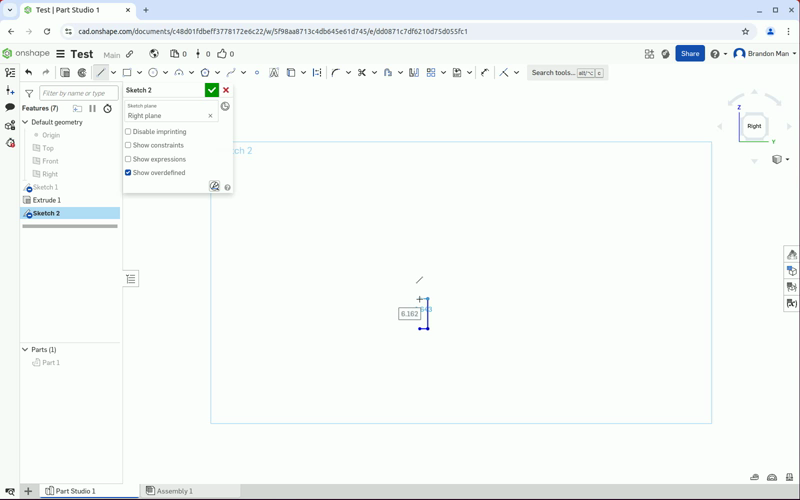
key_up(shift)
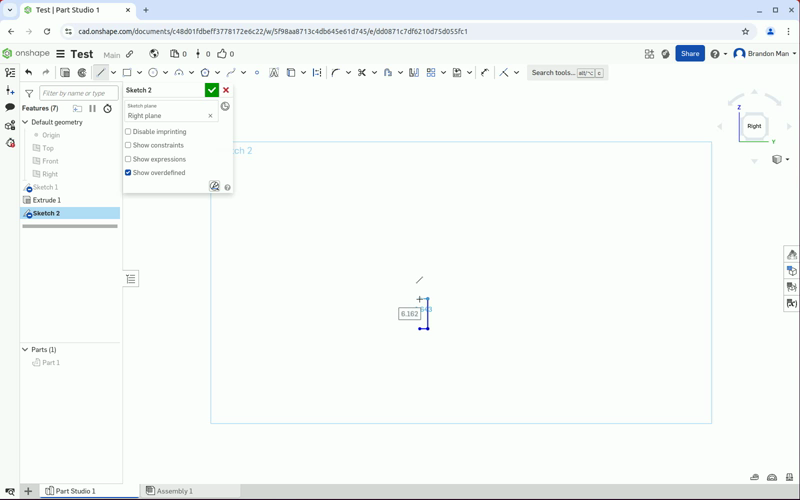
mouse_move(449, 298)
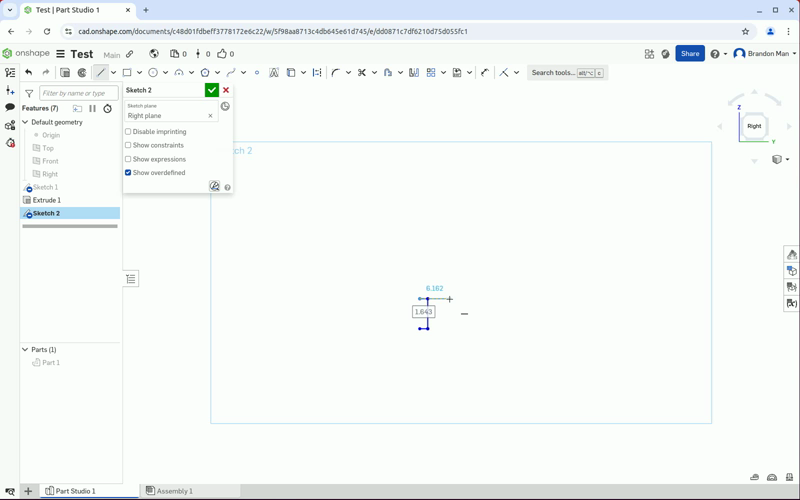
key_down(shift)
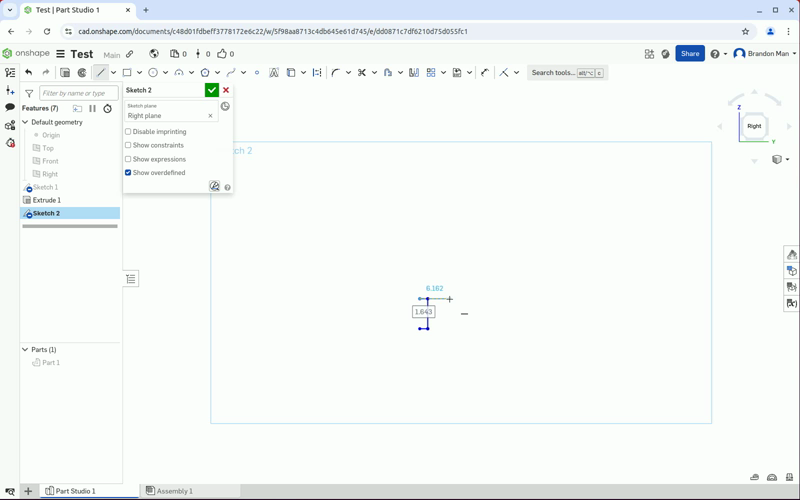
mouse_move(419, 328)
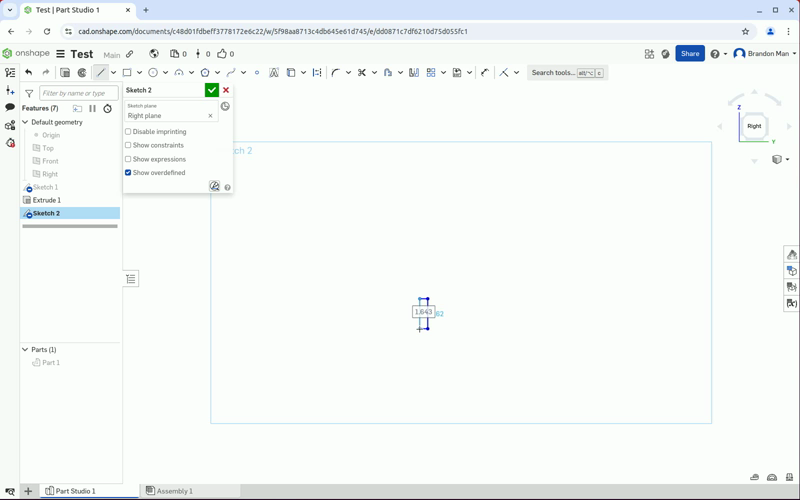
key_up(shift)
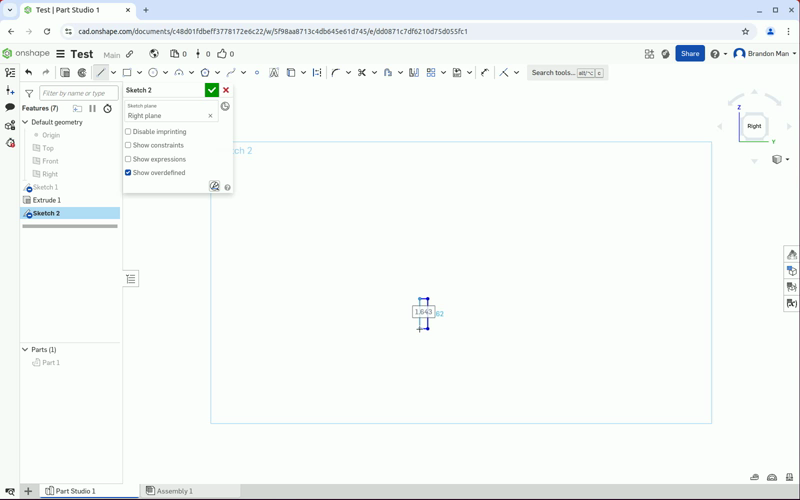
click(419, 328)
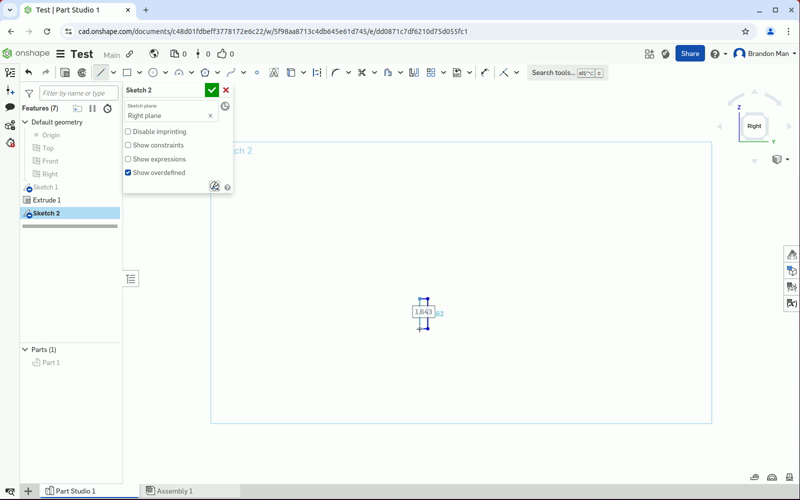
key(esc)
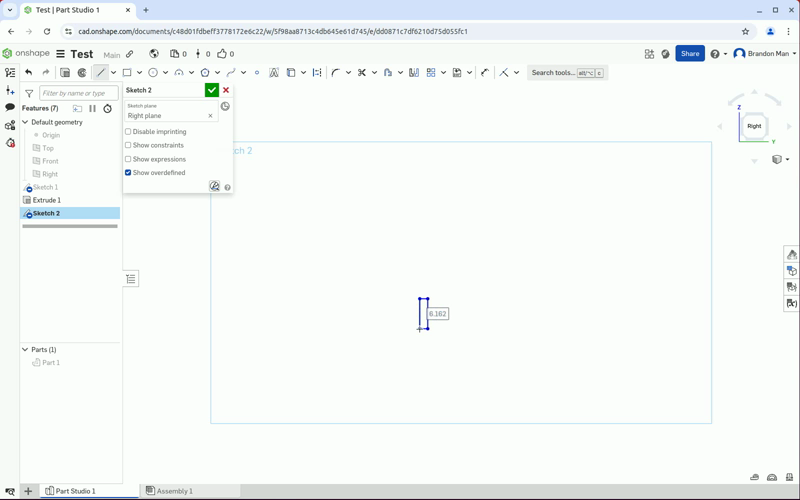
mouse_move(426, 305)
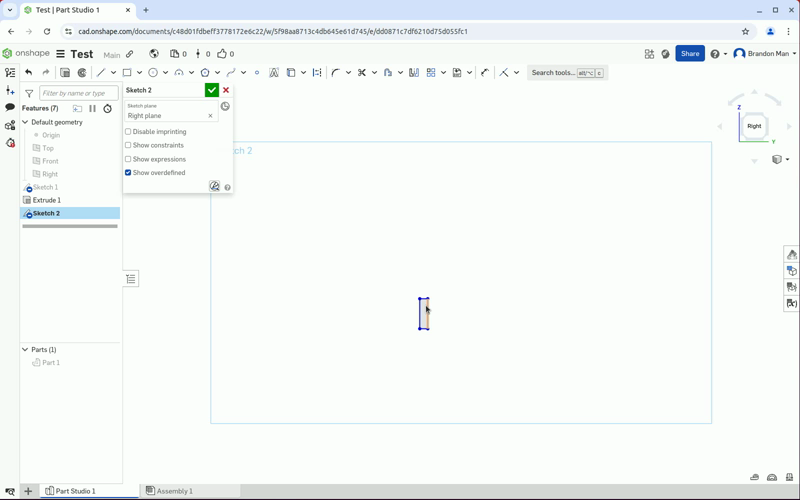
scroll(6)
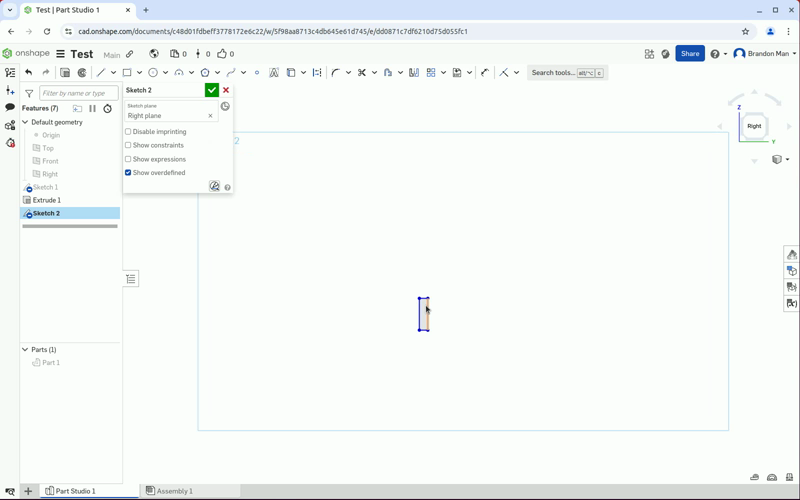
scroll(6)
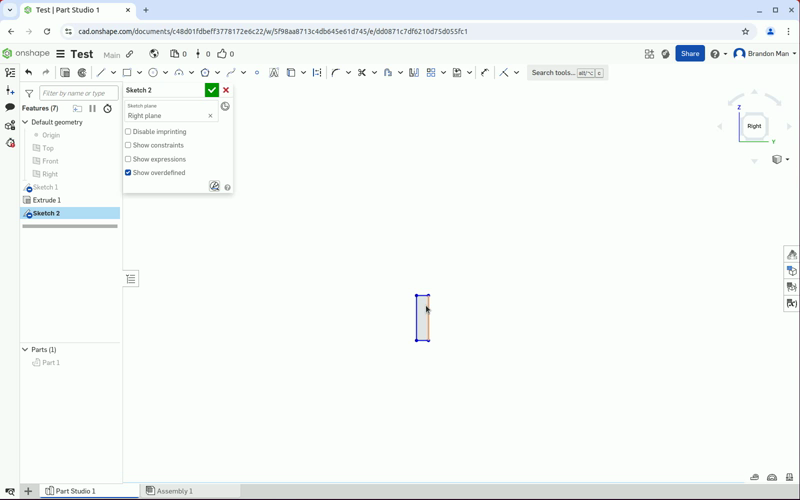
scroll(6)
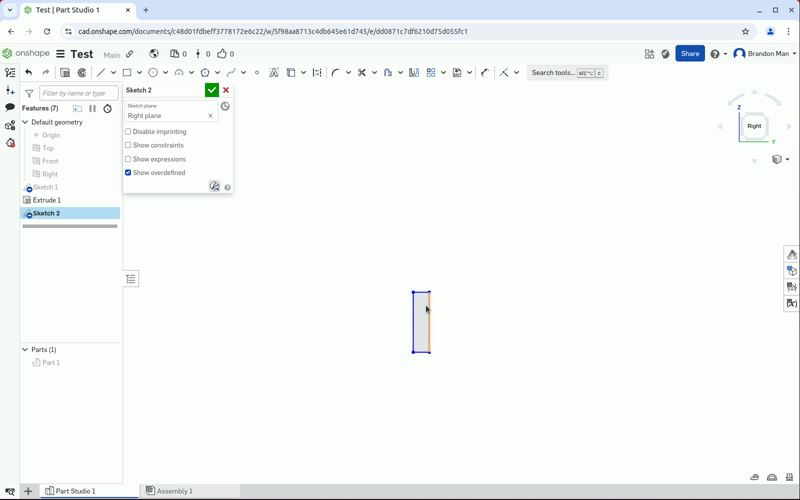
scroll(6)
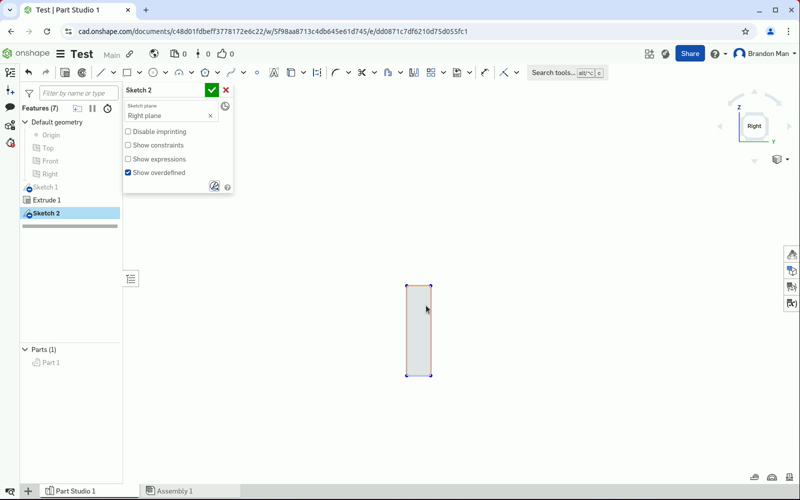
scroll(6)
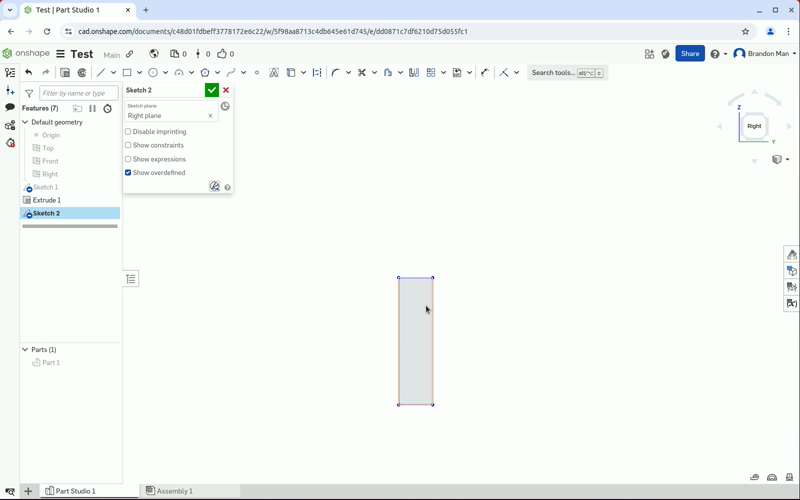
scroll(6)
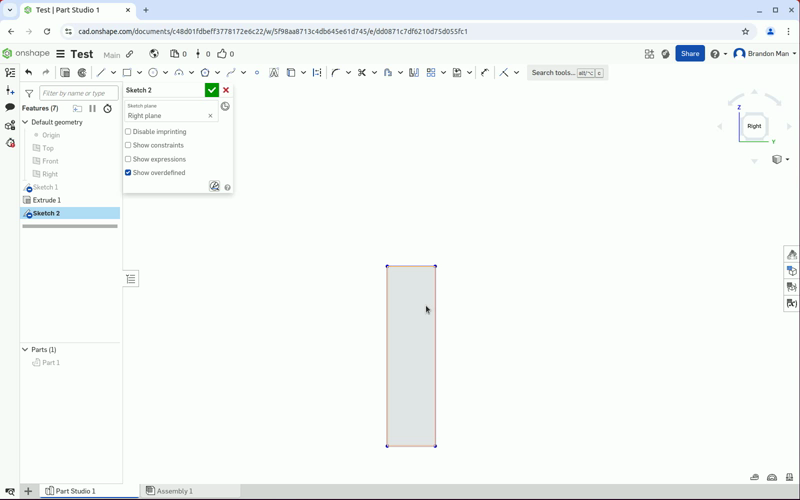
scroll(6)
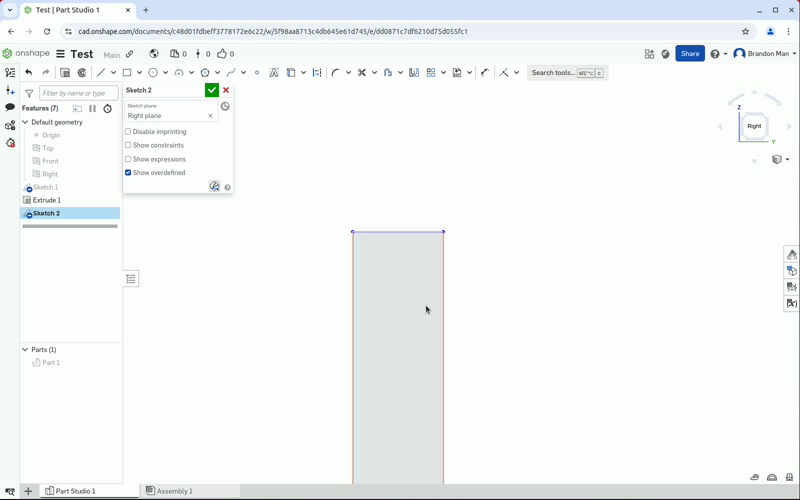
click(426, 305)
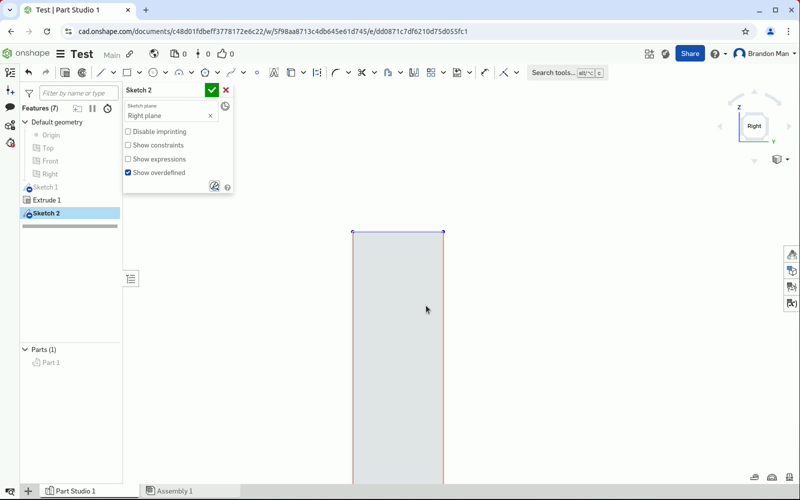
scroll(-6)
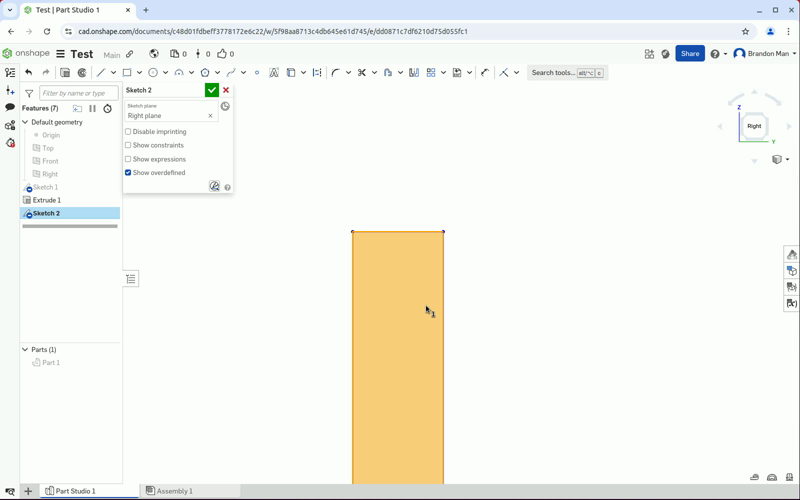
scroll(-6)
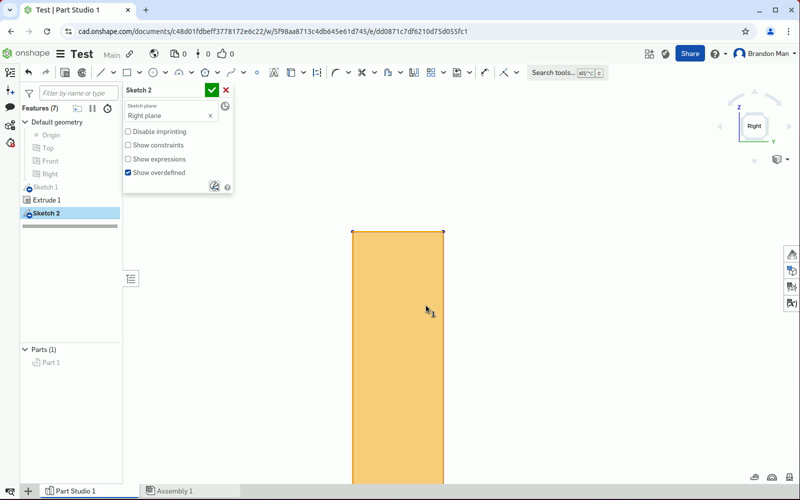
scroll(-6)
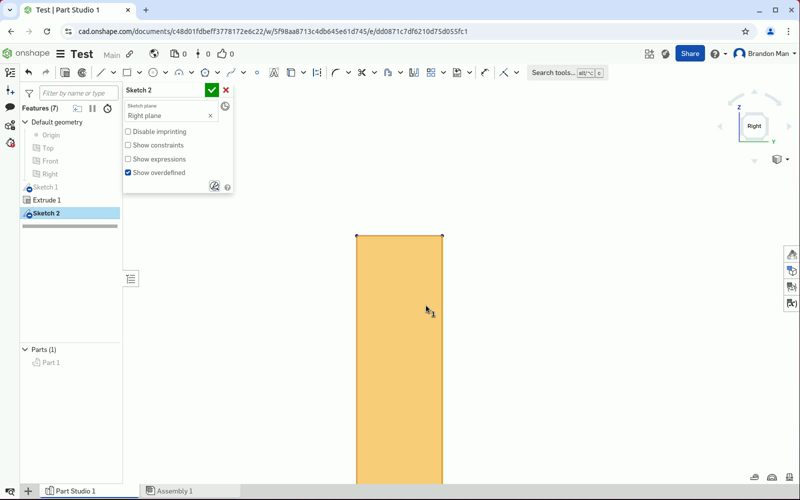
scroll(-6)
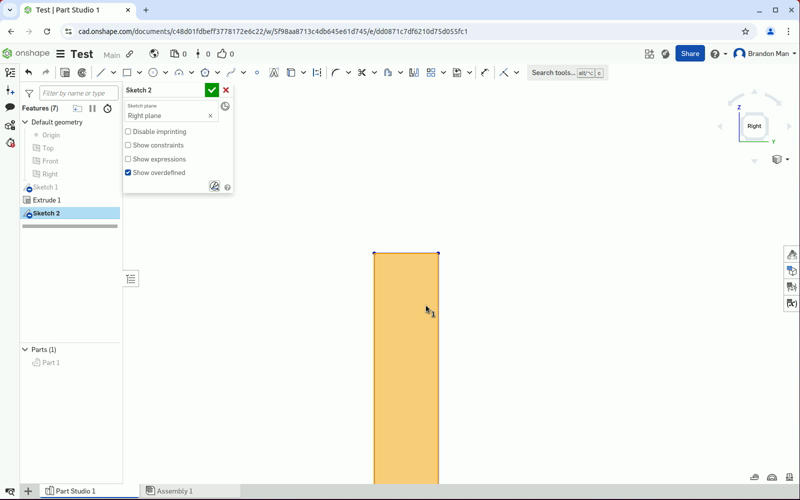
scroll(-6)
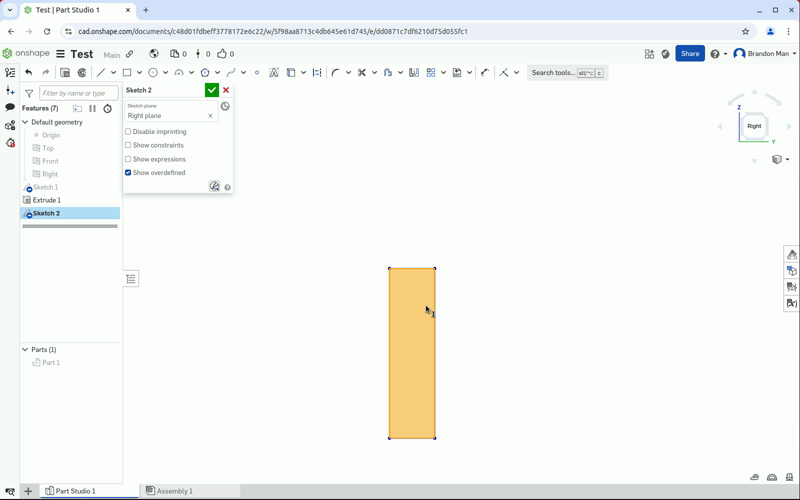
scroll(-6)
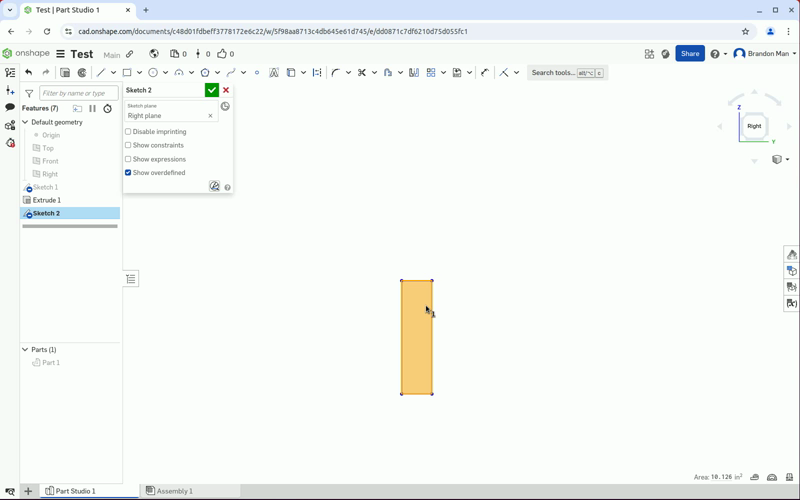
scroll(-6)
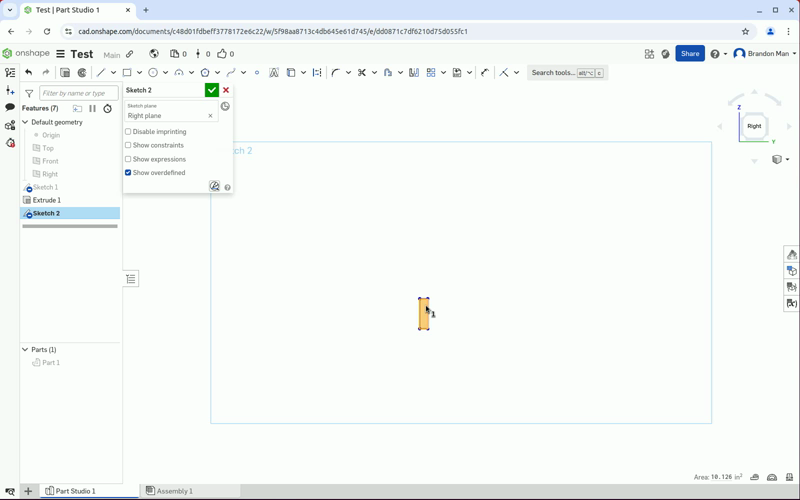
mouse_move(73, 352)
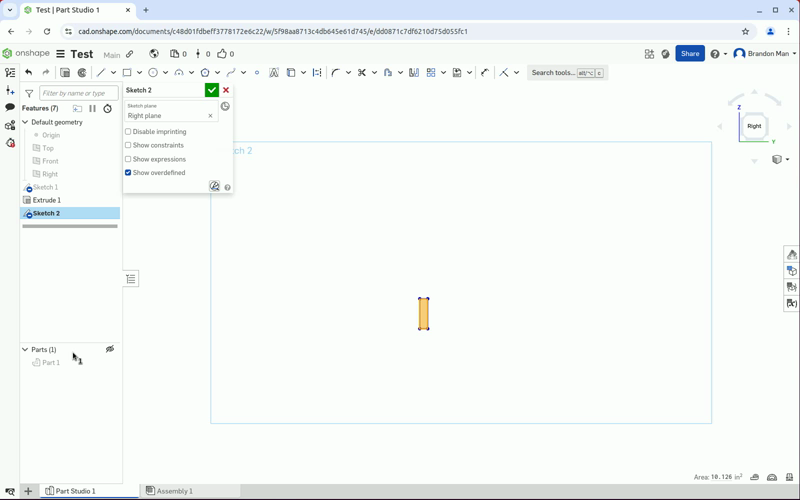
key(shift+y)
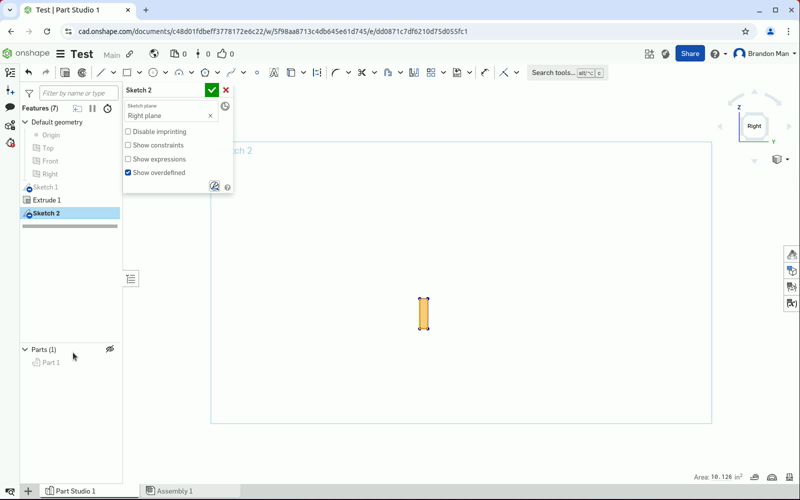
key(shift+e)
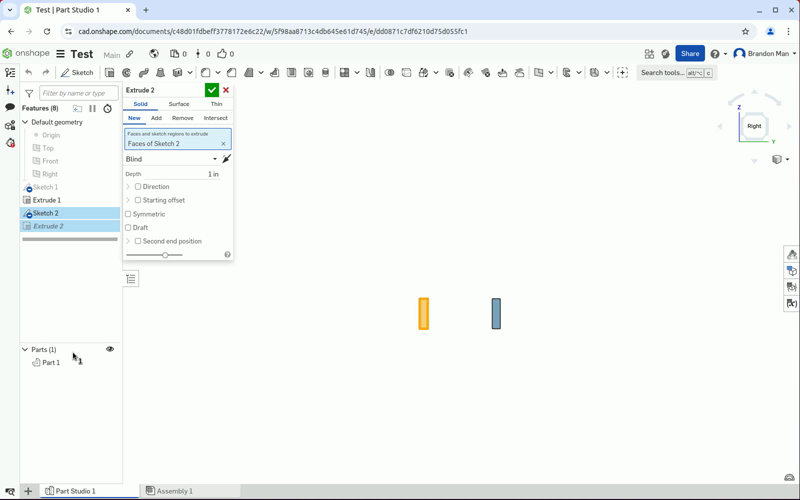
mouse_move(143, 106)
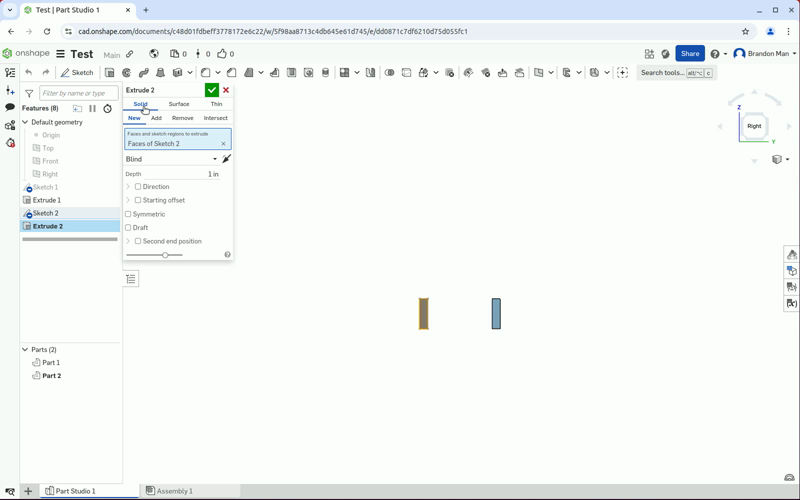
click(143, 106)
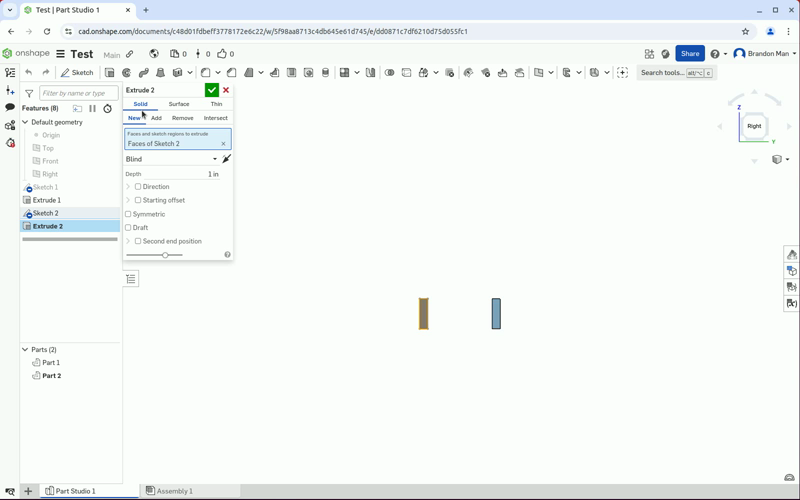
mouse_move(137, 120)
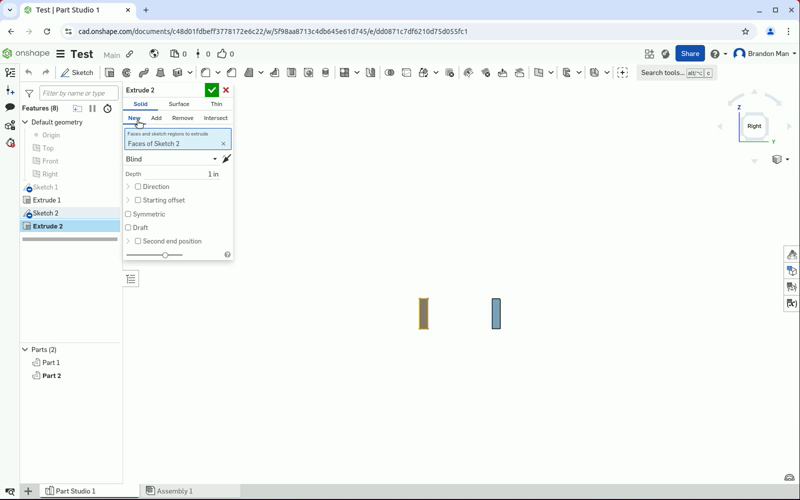
click(137, 120)
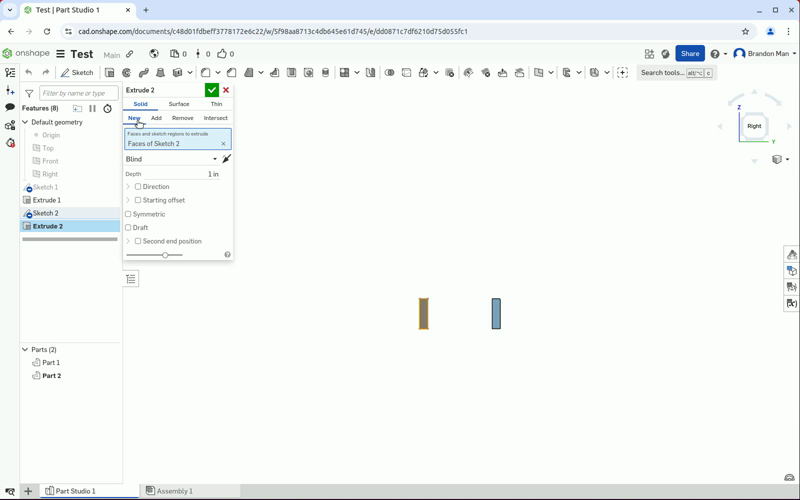
key(tab, 4)
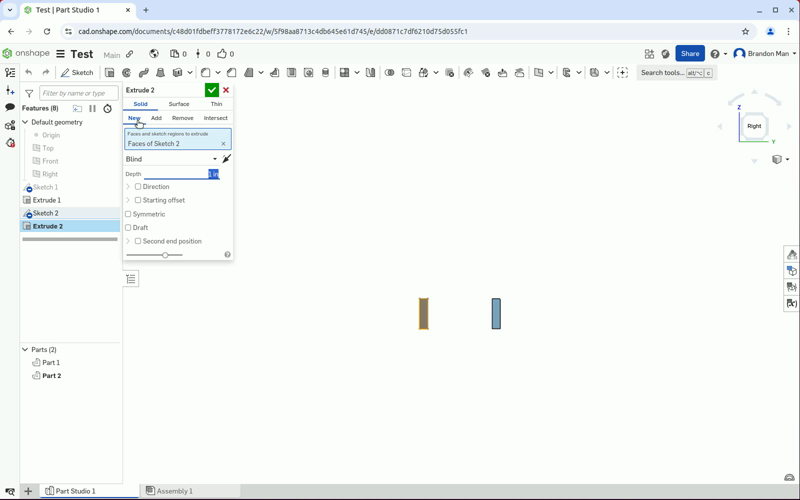
text(1.444)
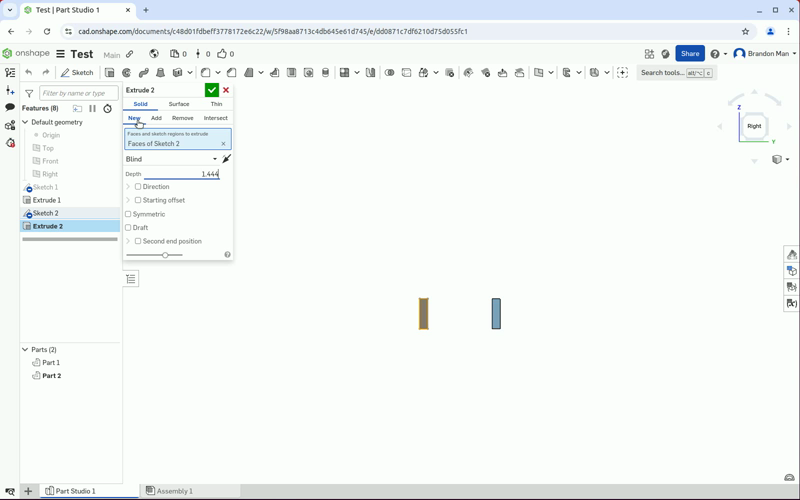
key(enter)
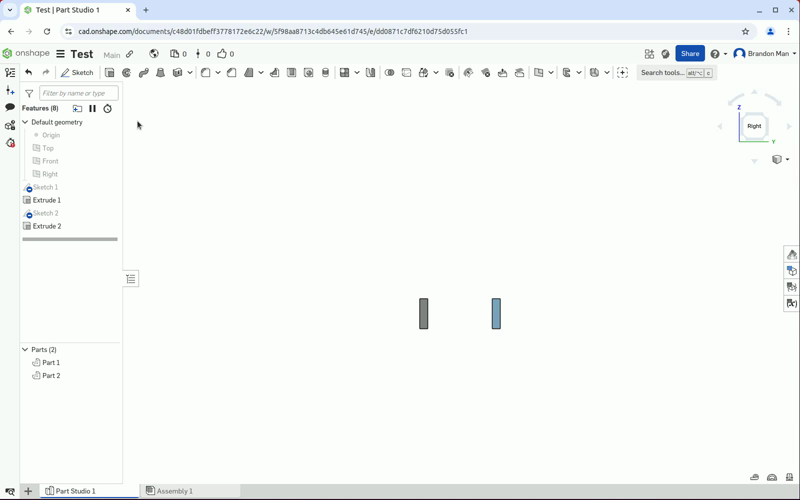
key(shift+h)
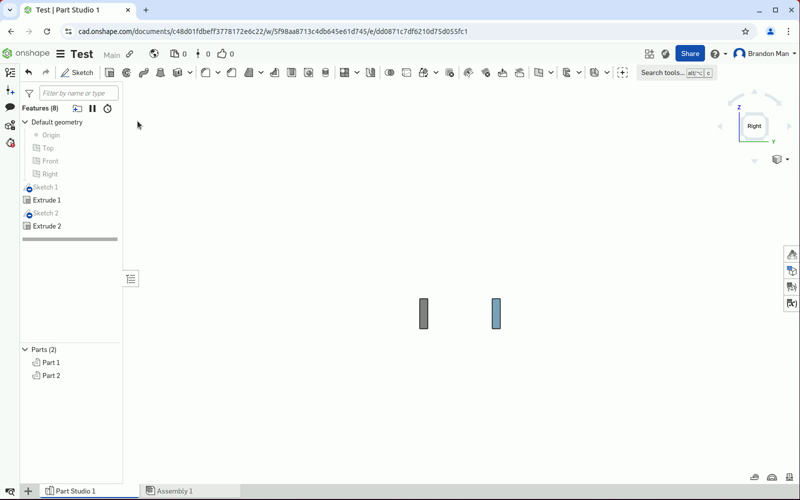
key(shift+h)
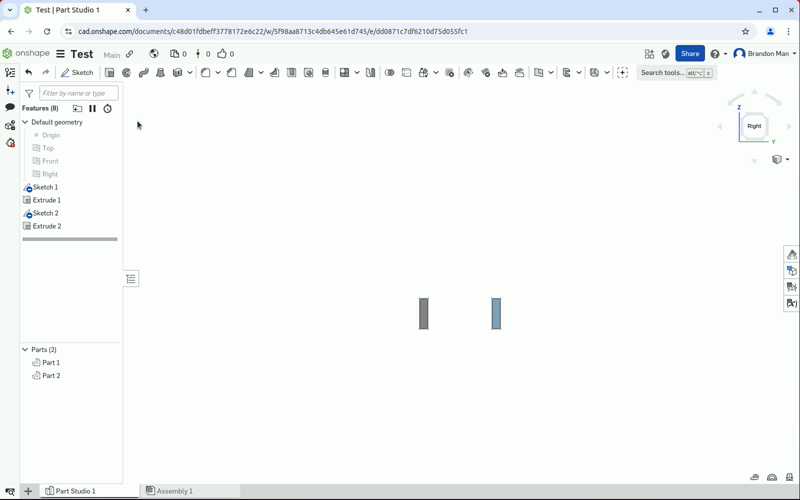
key(shift+7)
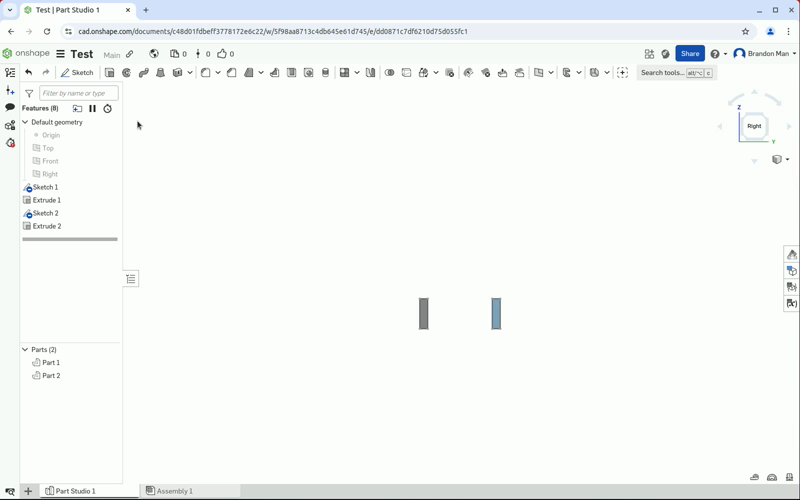
key(right, 2)
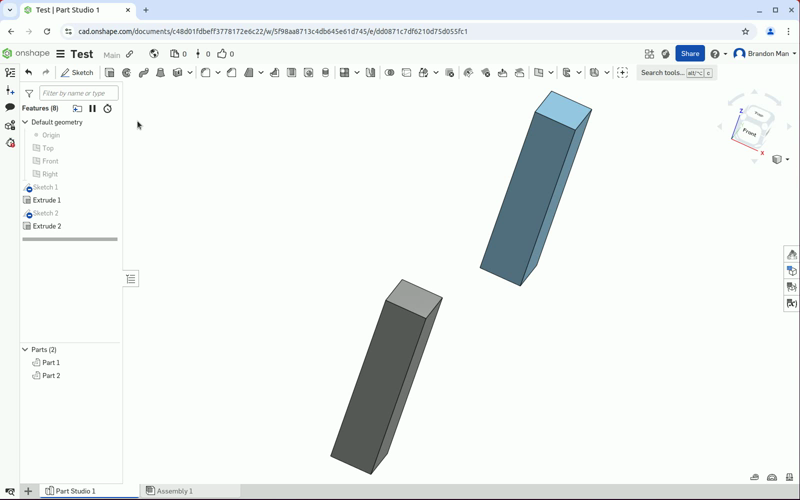
key(down, 2)
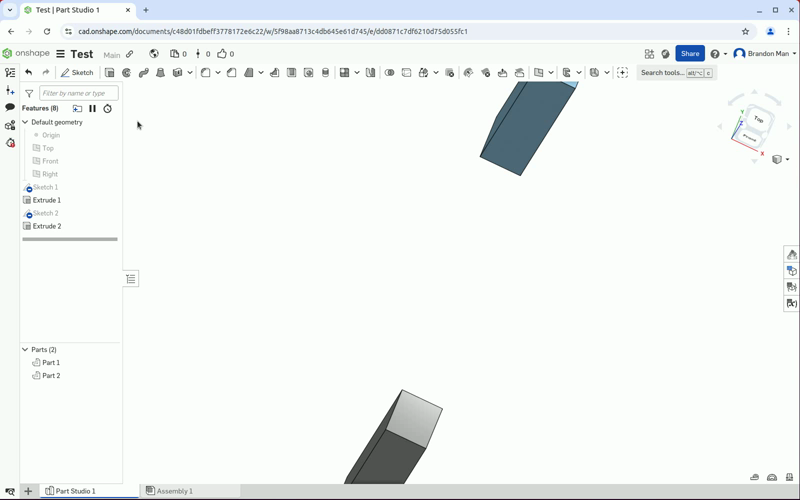
key(up, 2)
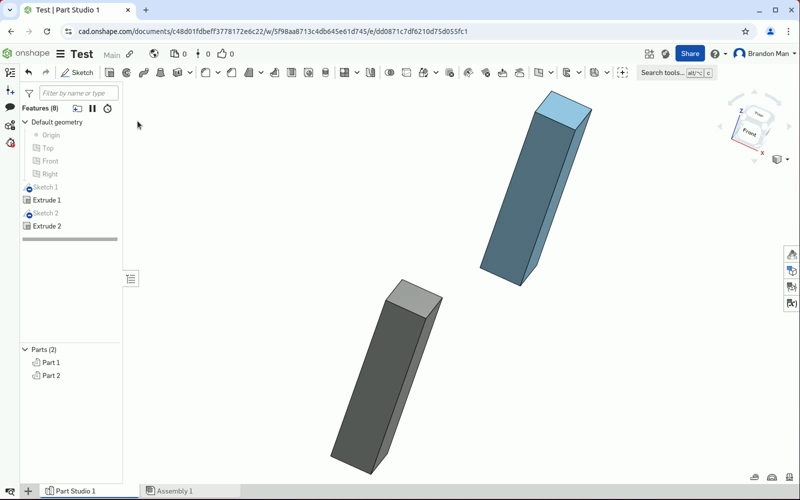
key(left, 2)
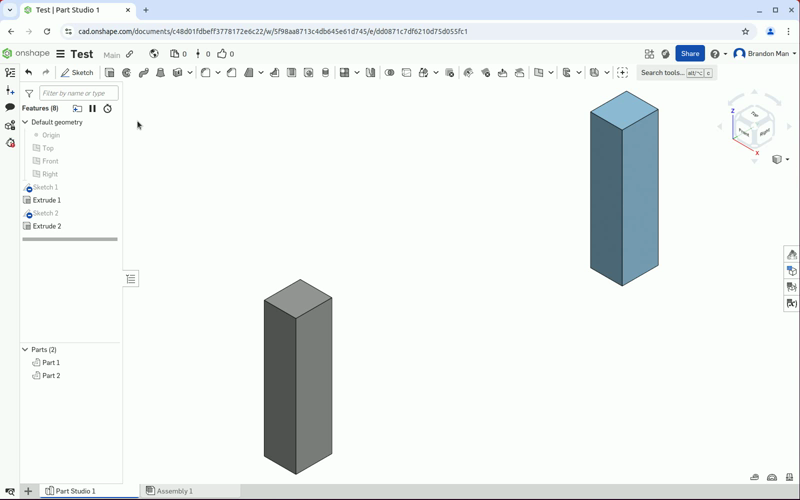
mouse_move(73, 189)
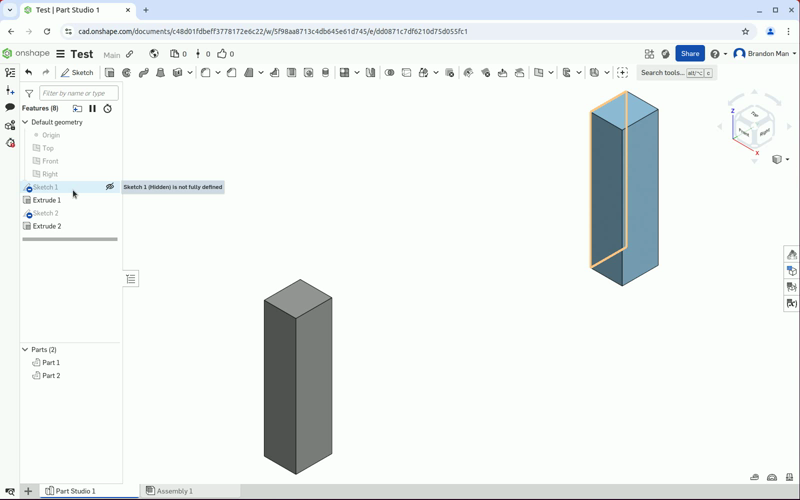
click(73, 189)